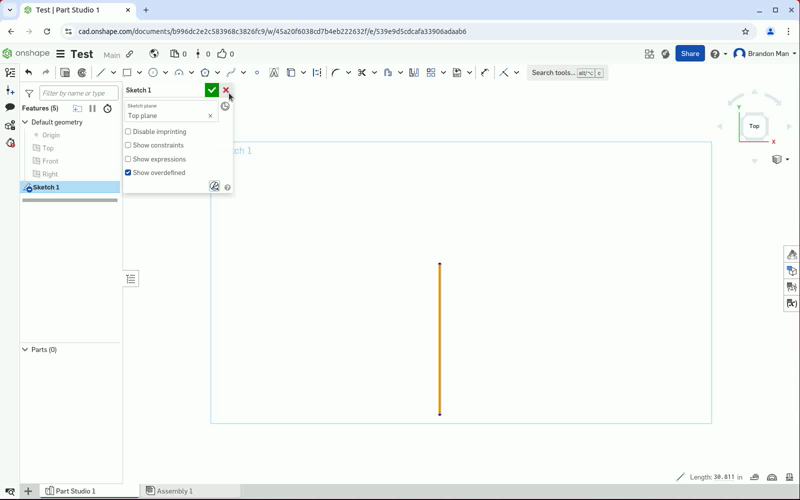
key(shift+h)
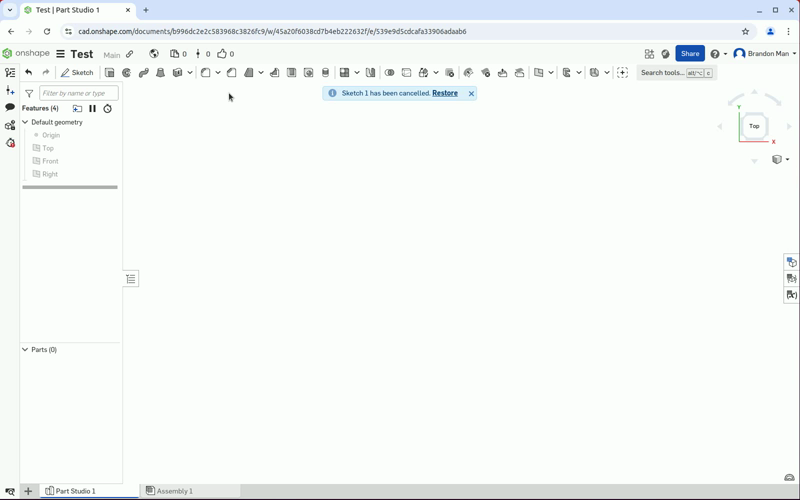
mouse_move(73, 352)
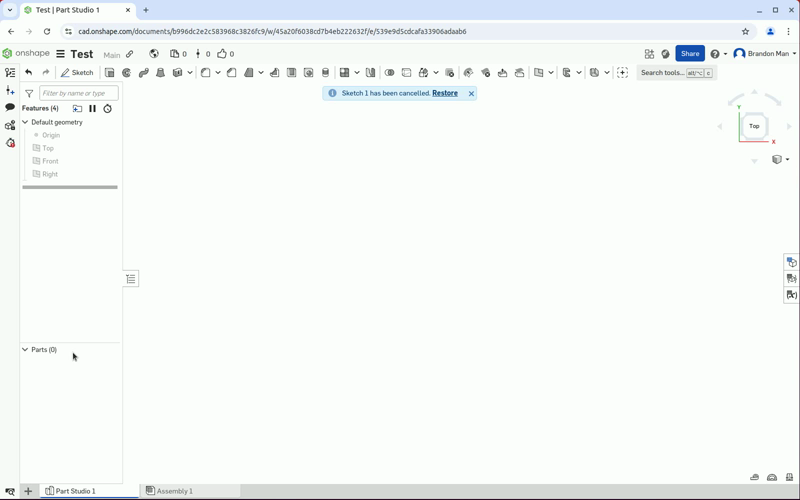
key(y)
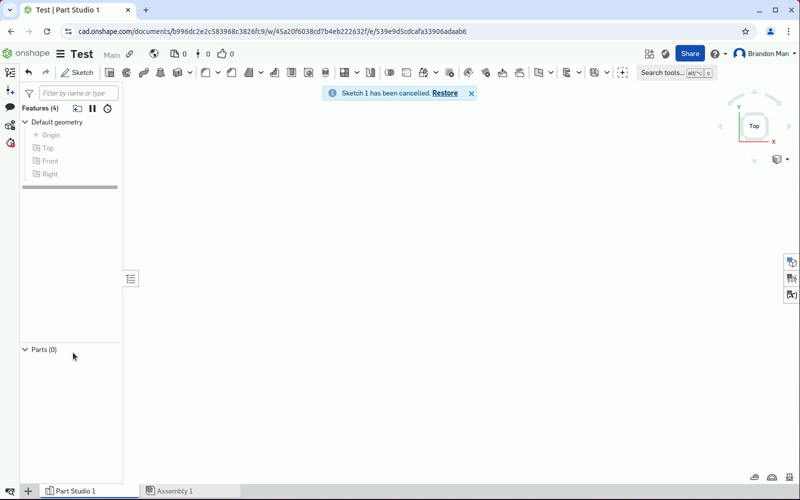
key(shift+p)
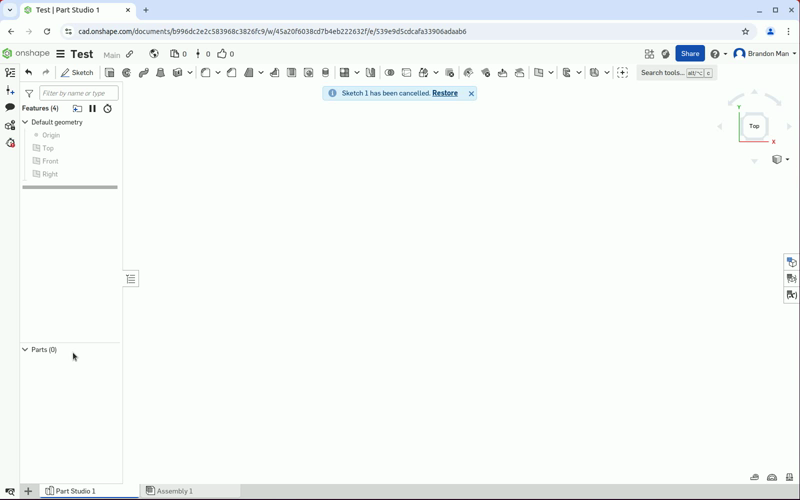
key(space)
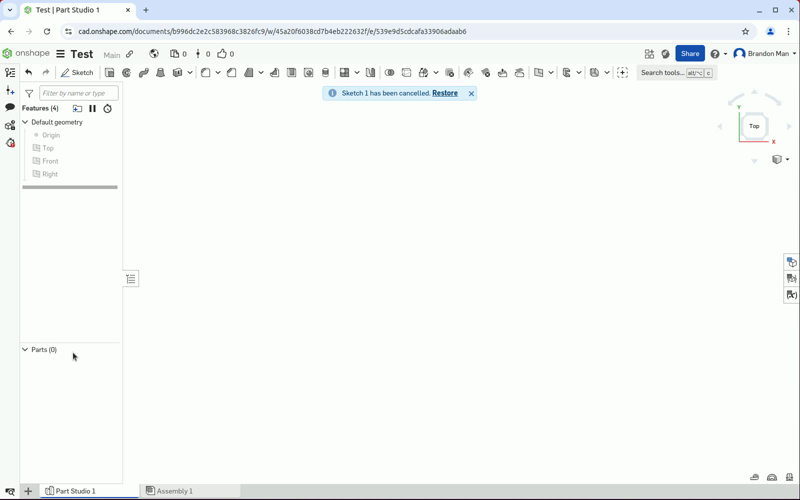
key_down(shift)
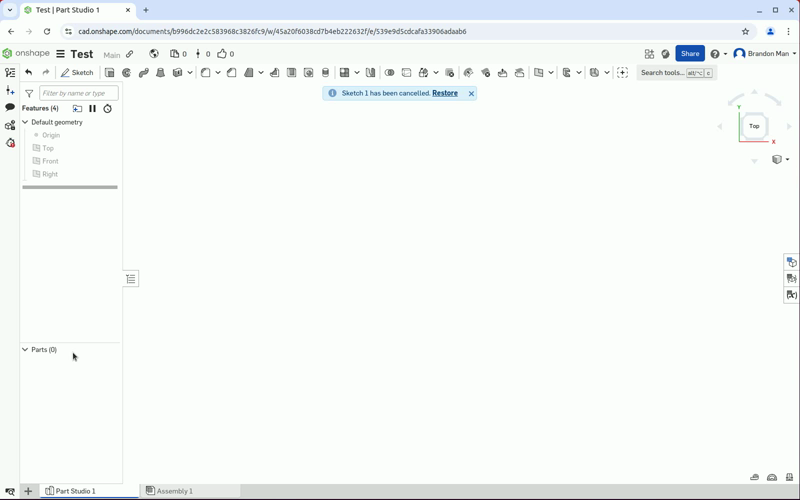
key(up)
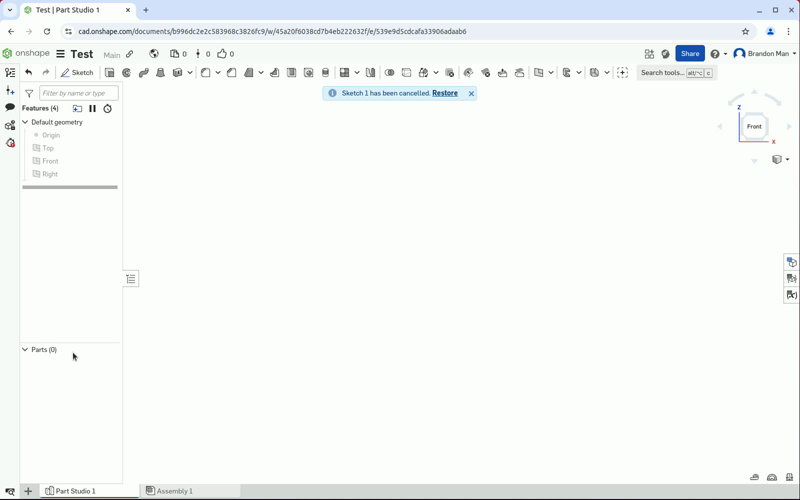
key_up(shift)
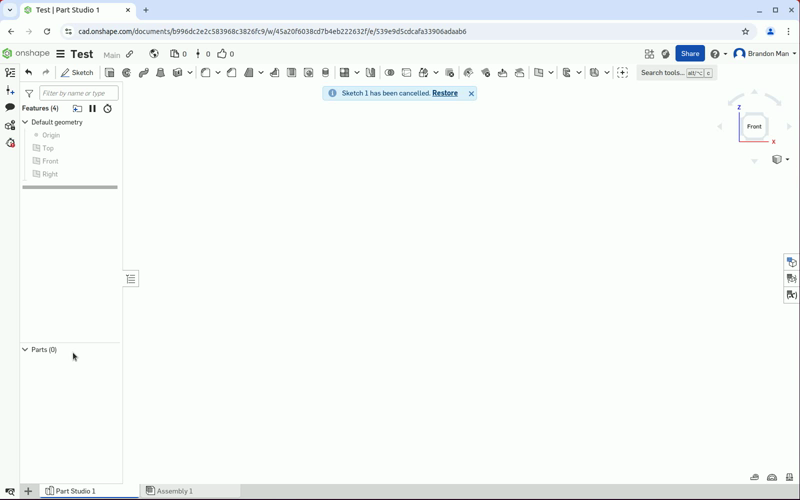
mouse_move(73, 352)
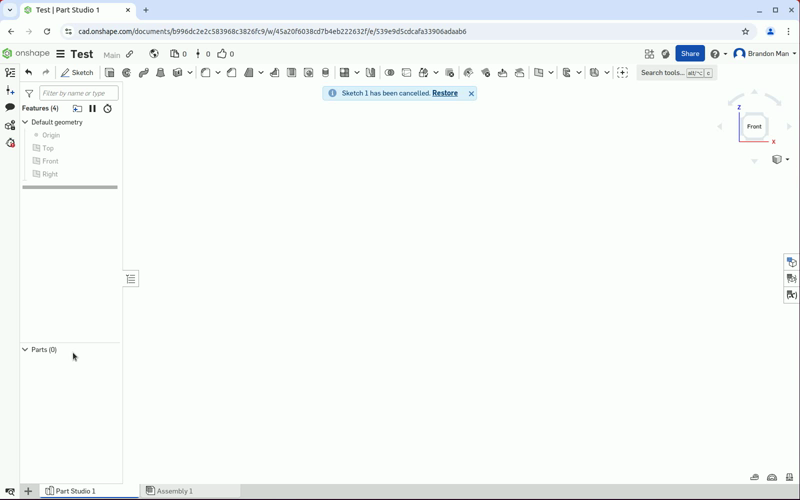
key(shift+y)
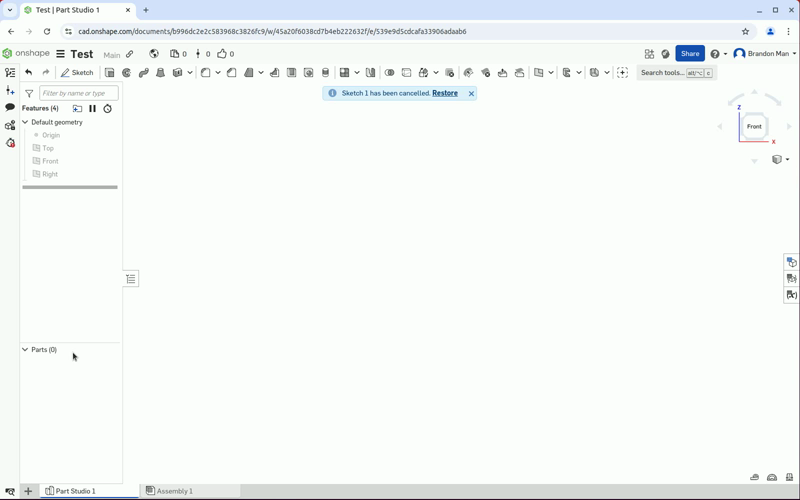
key(shift+s)
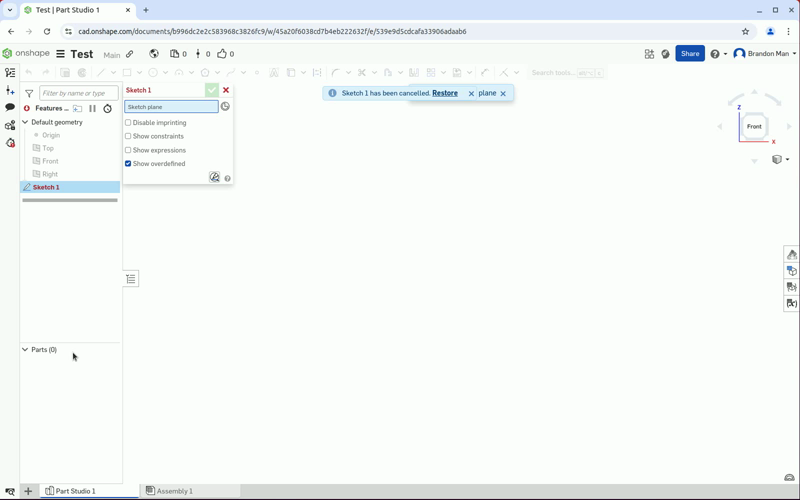
mouse_move(73, 163)
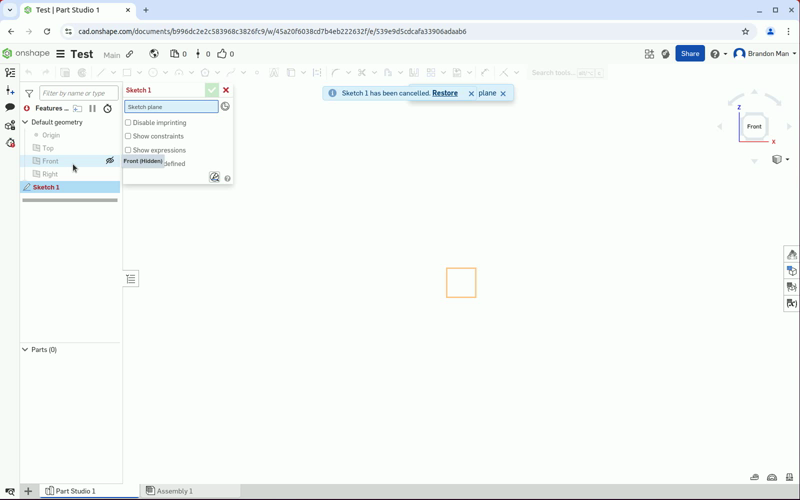
click(73, 163)
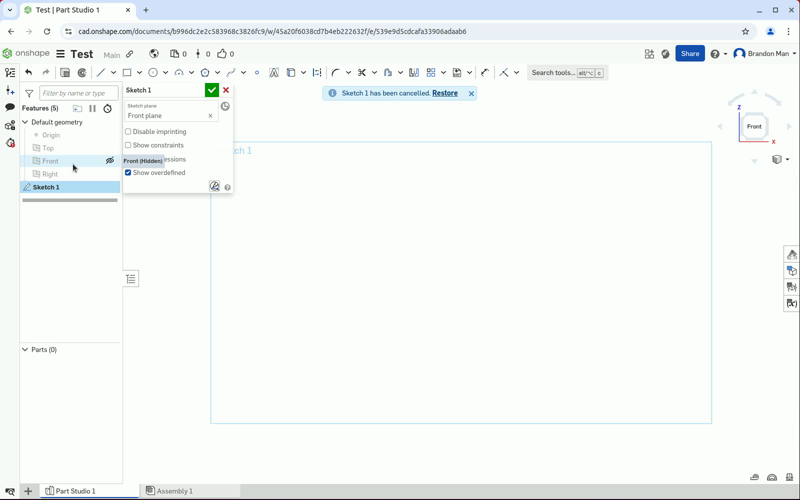
mouse_move(73, 352)
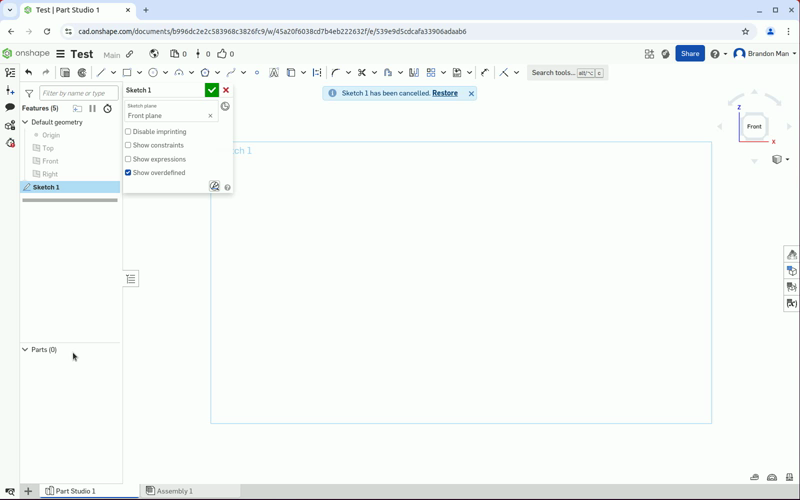
key(y)
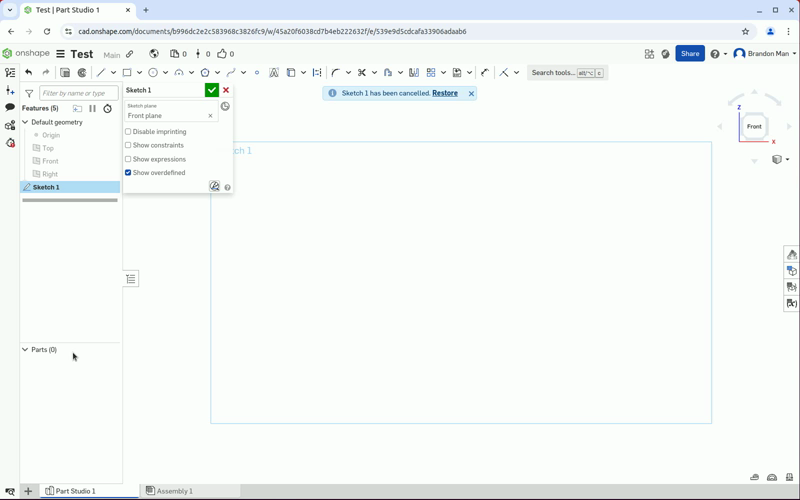
key(l)
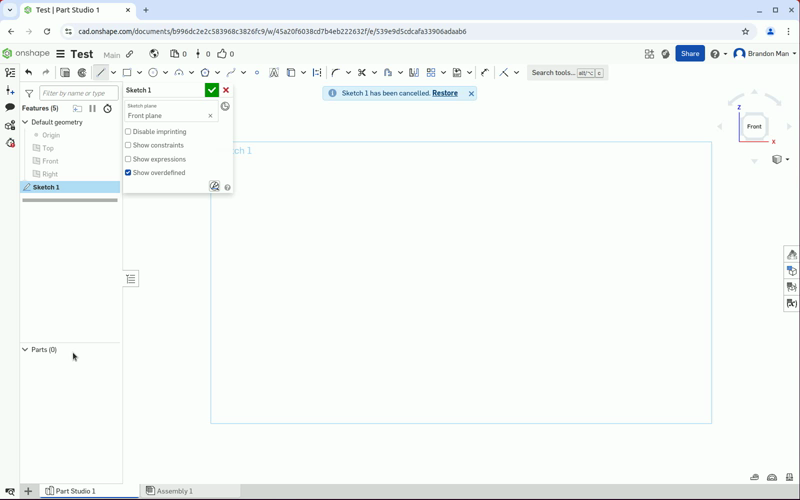
key_down(shift)
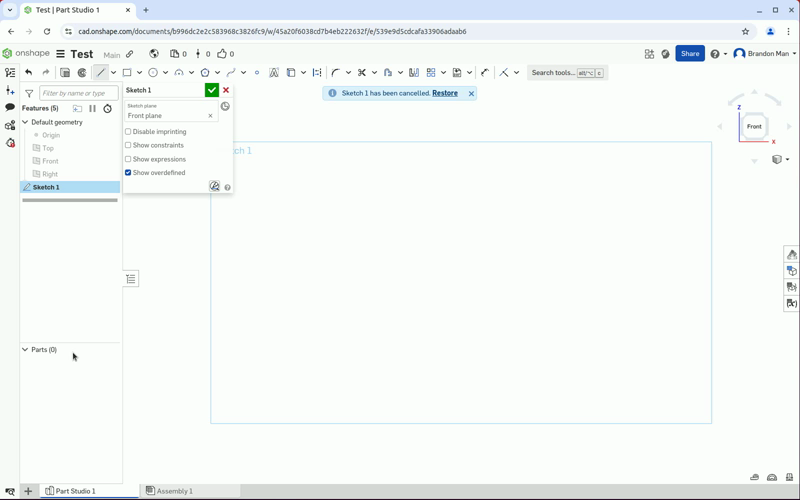
mouse_move(349, 252)
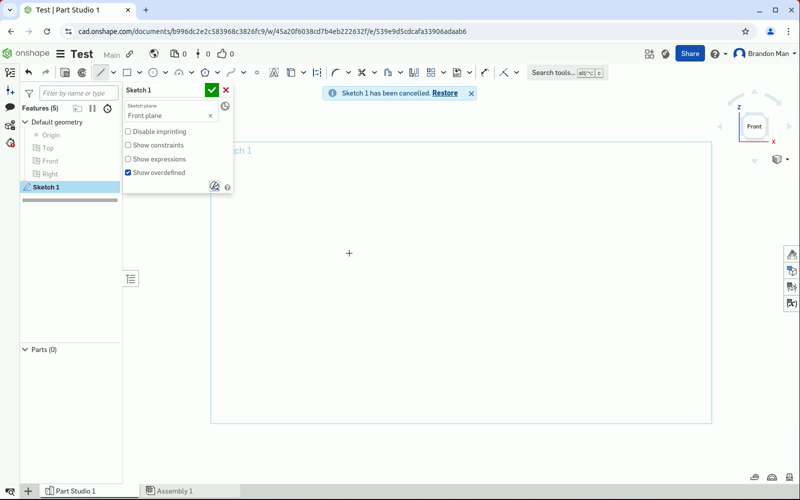
click(349, 252)
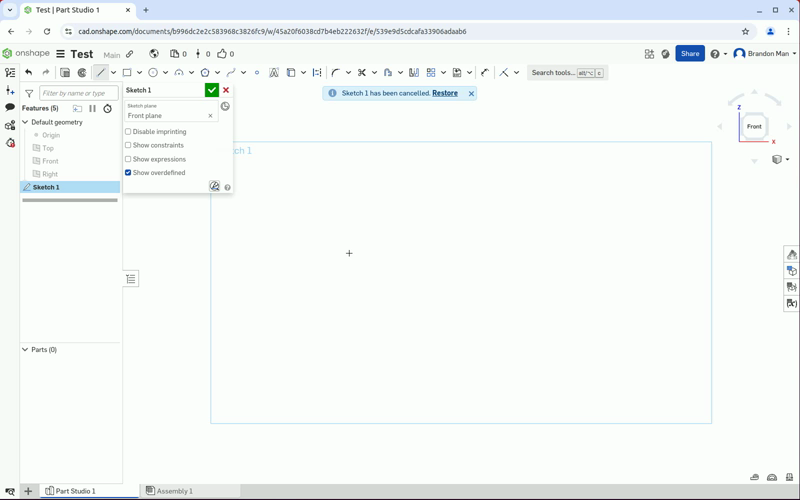
key_up(shift)
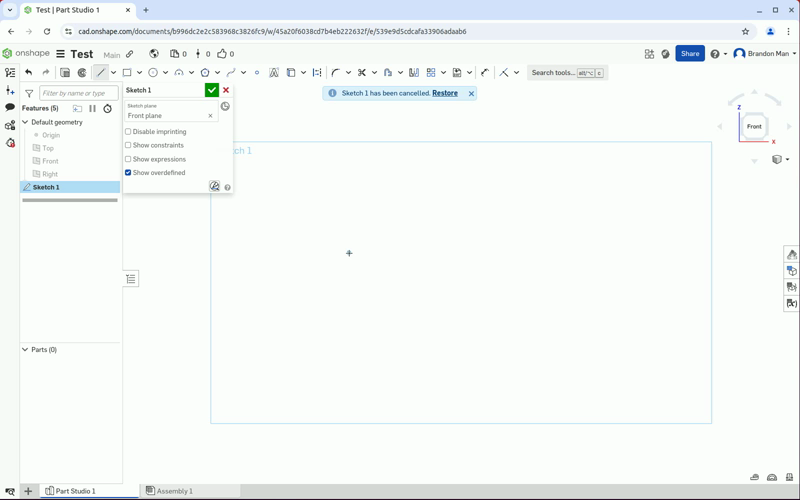
key_down(shift)
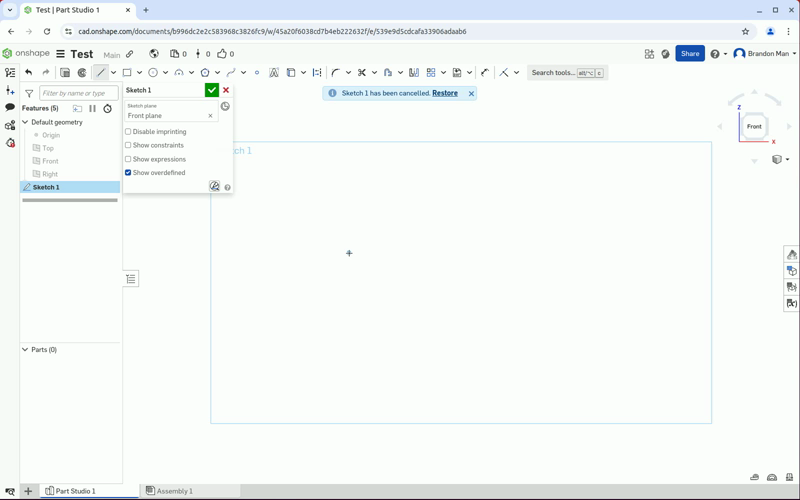
mouse_move(443, 282)
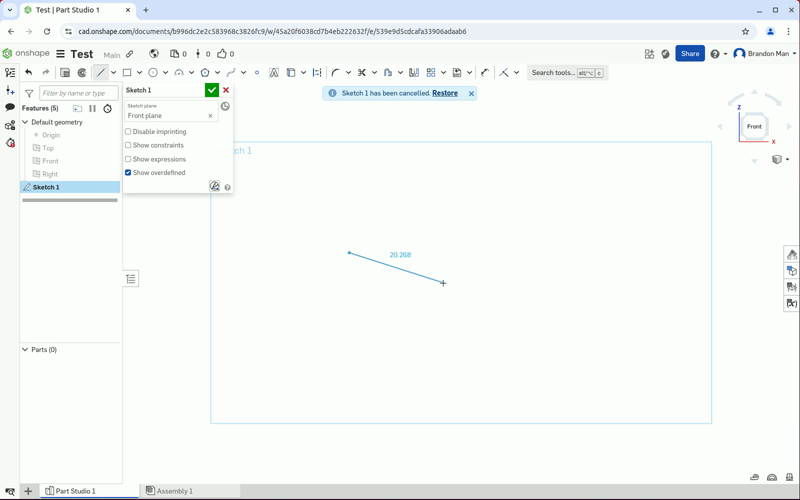
click(443, 282)
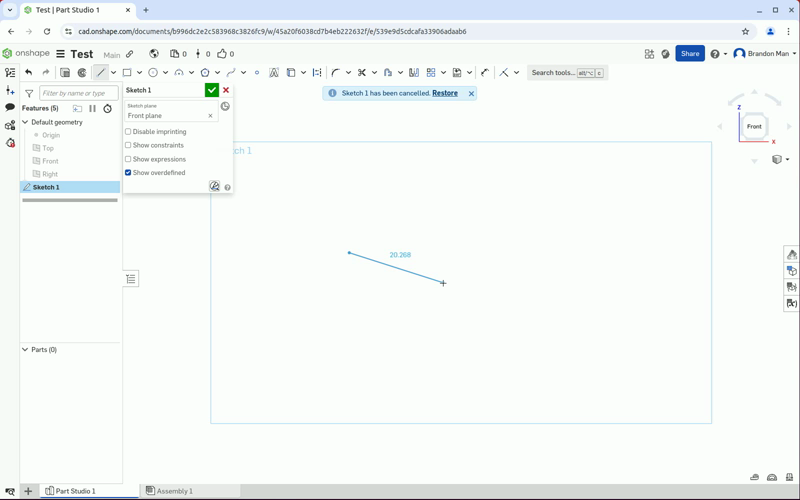
key_up(shift)
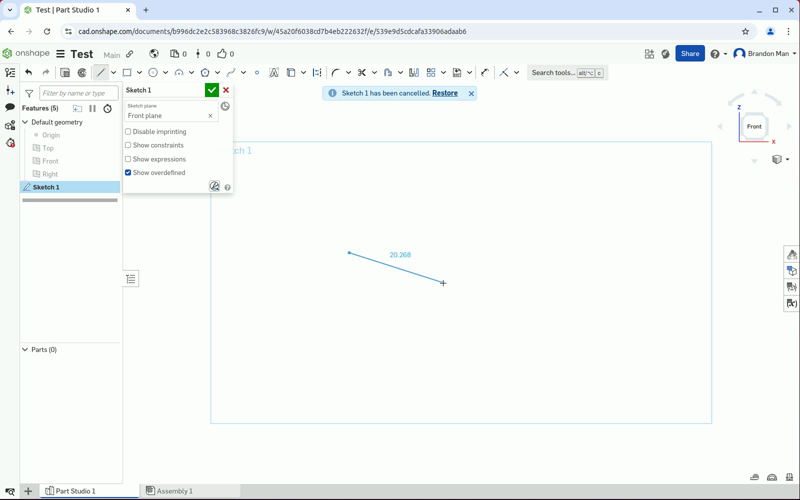
key_down(shift)
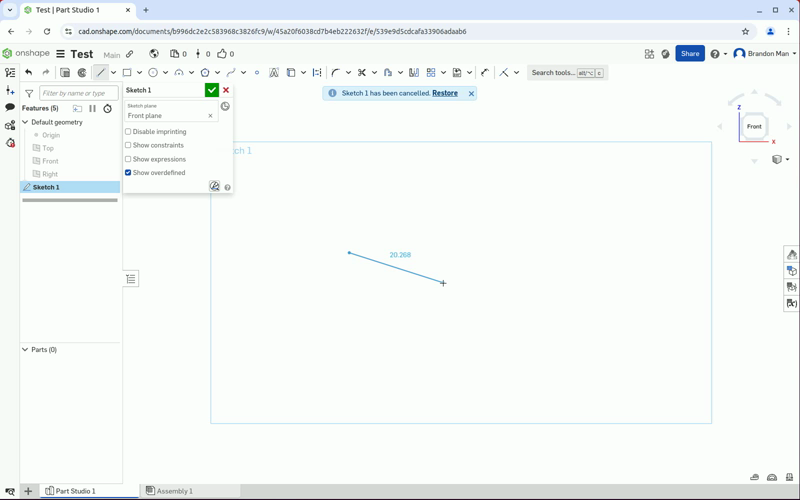
mouse_move(473, 282)
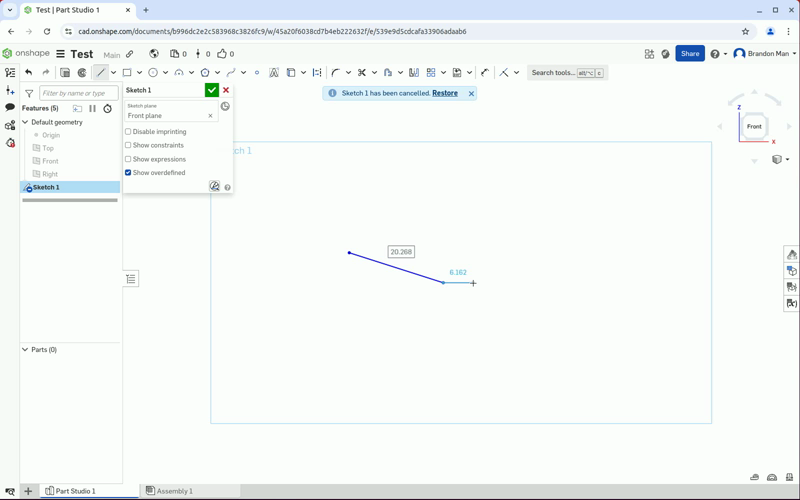
mouse_move(461, 250)
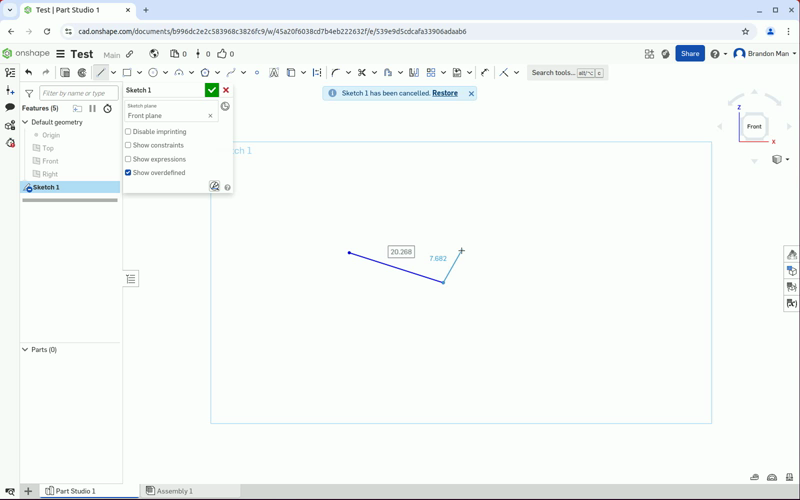
click(461, 250)
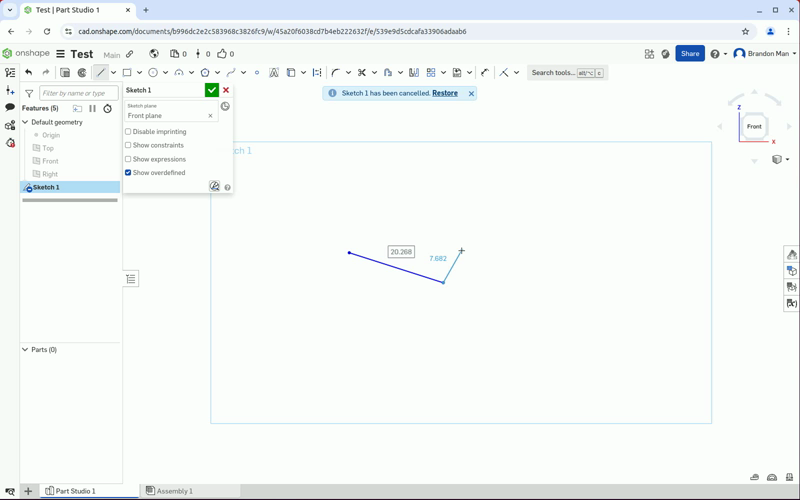
key_up(shift)
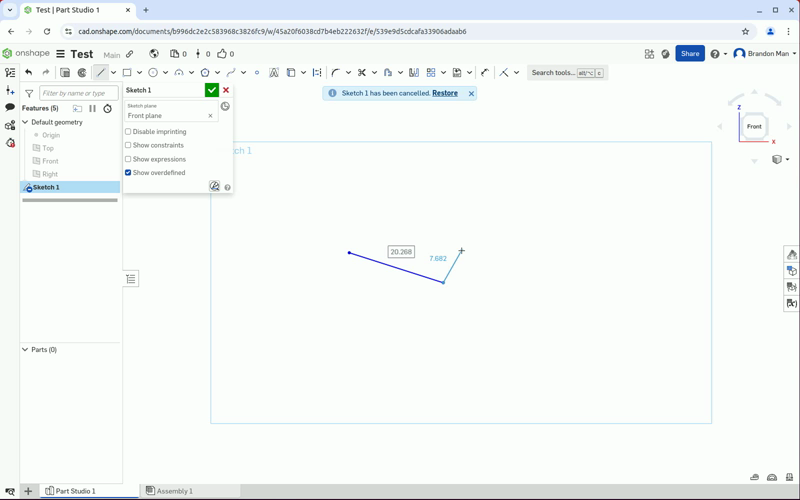
key_down(shift)
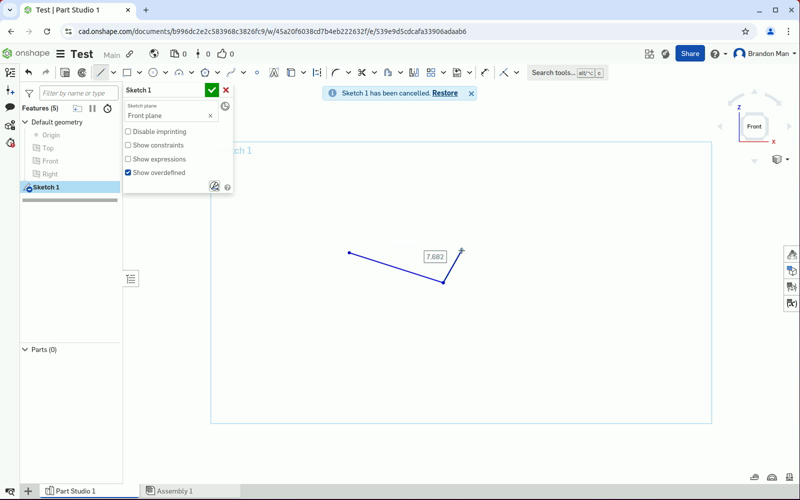
mouse_move(492, 250)
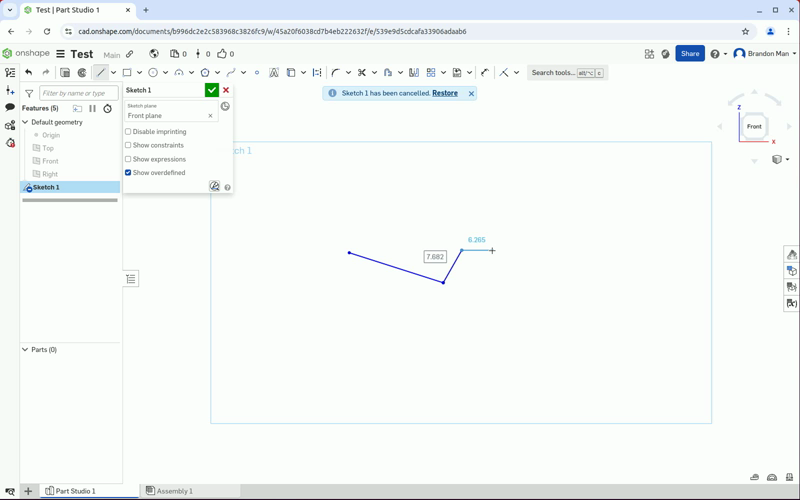
mouse_move(478, 282)
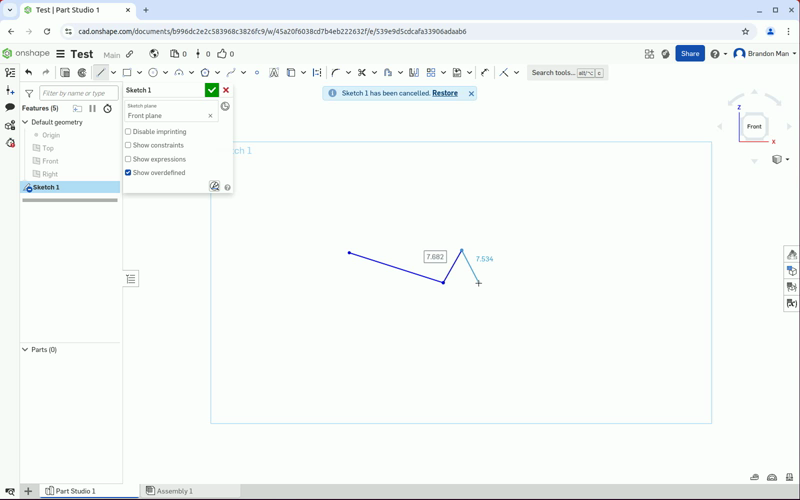
click(478, 282)
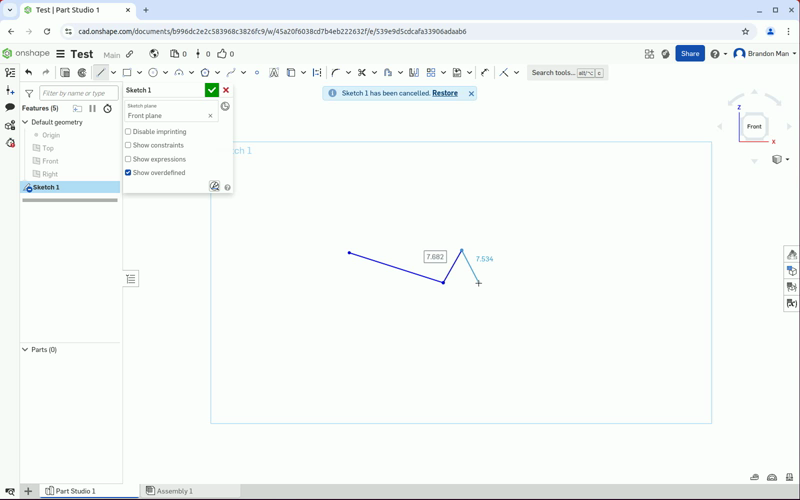
key_up(shift)
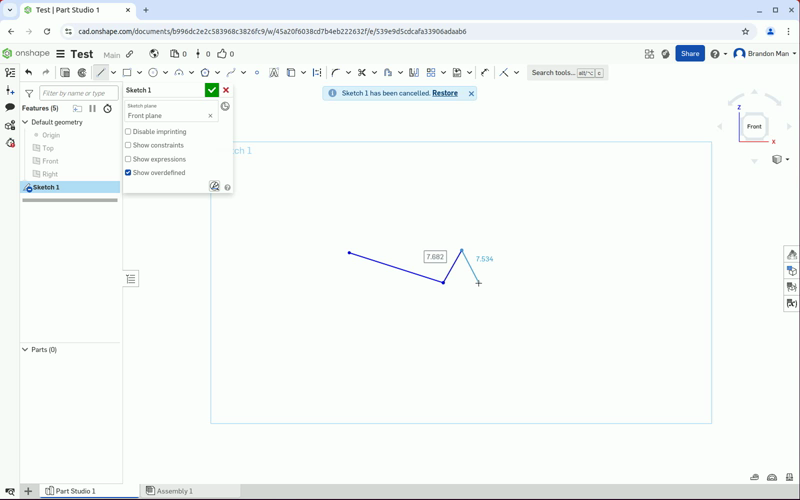
key_down(shift)
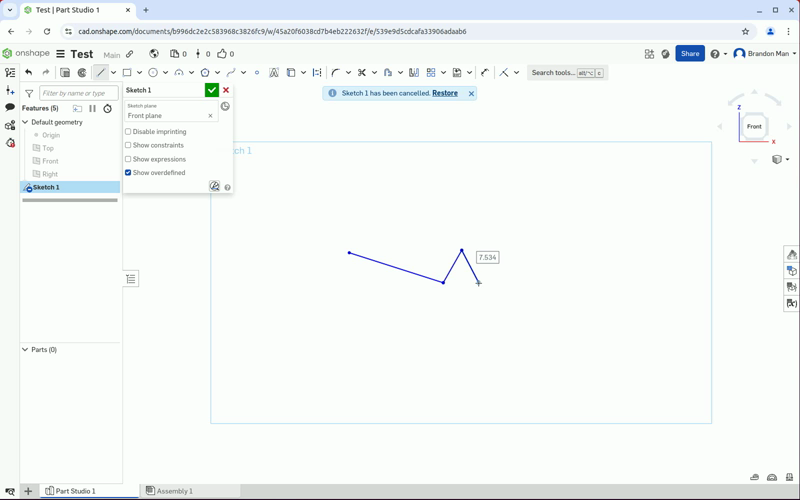
mouse_move(572, 252)
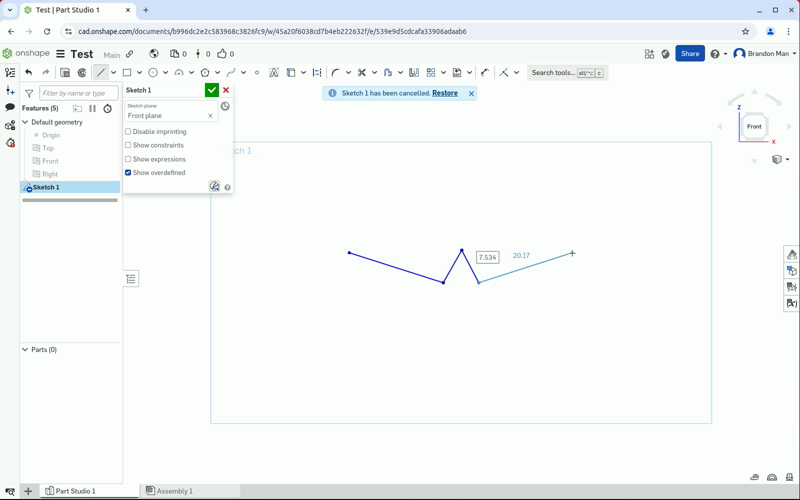
click(572, 252)
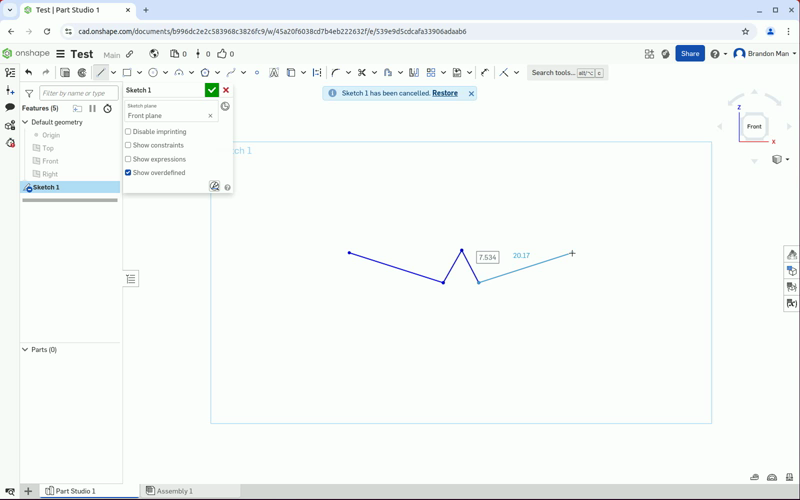
key_up(shift)
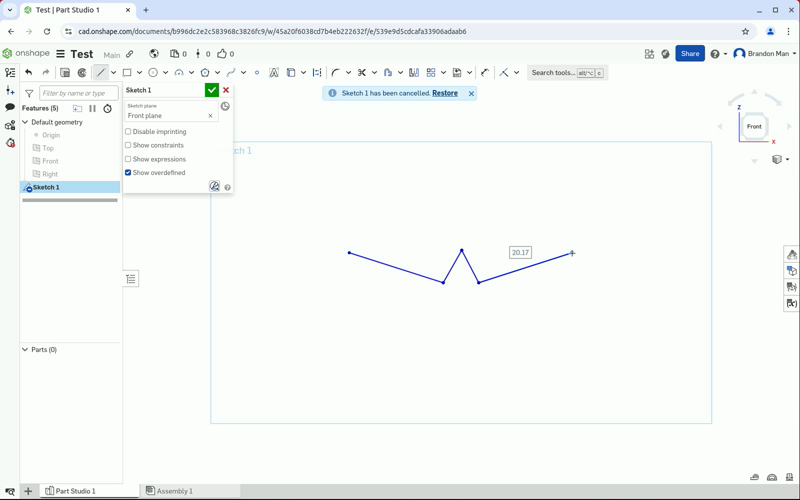
key_down(shift)
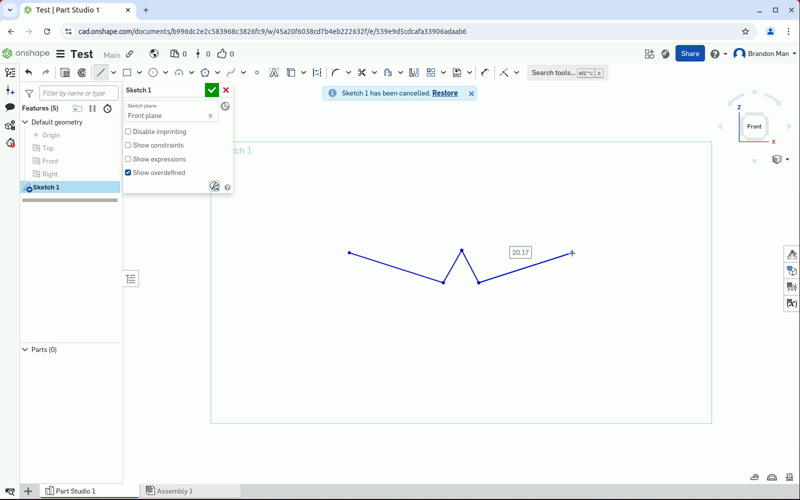
mouse_move(589, 252)
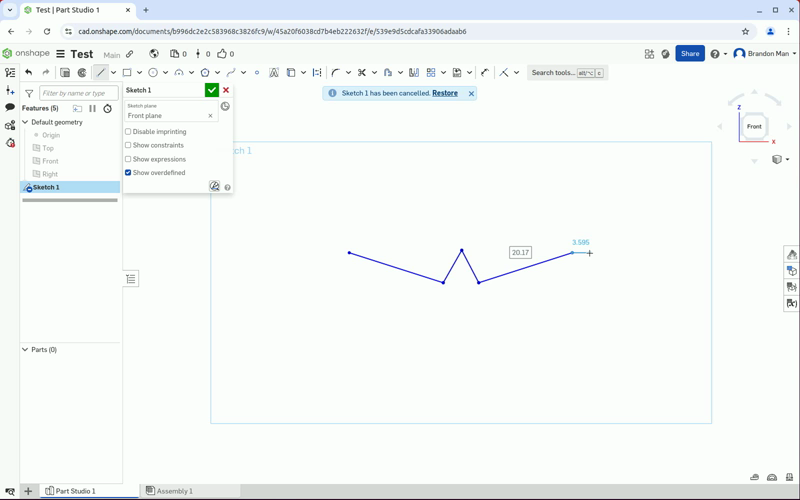
mouse_move(572, 224)
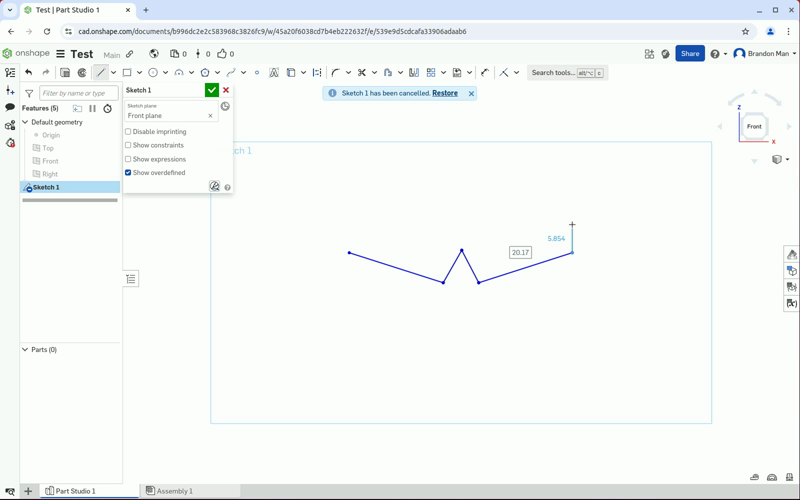
click(572, 224)
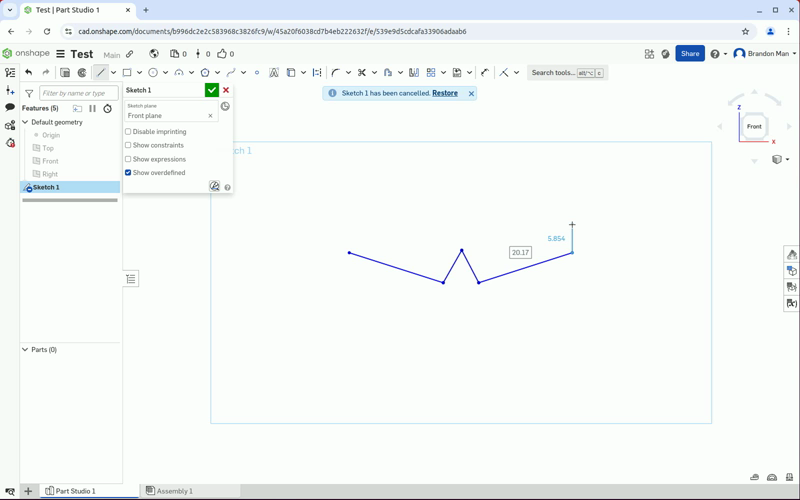
key_up(shift)
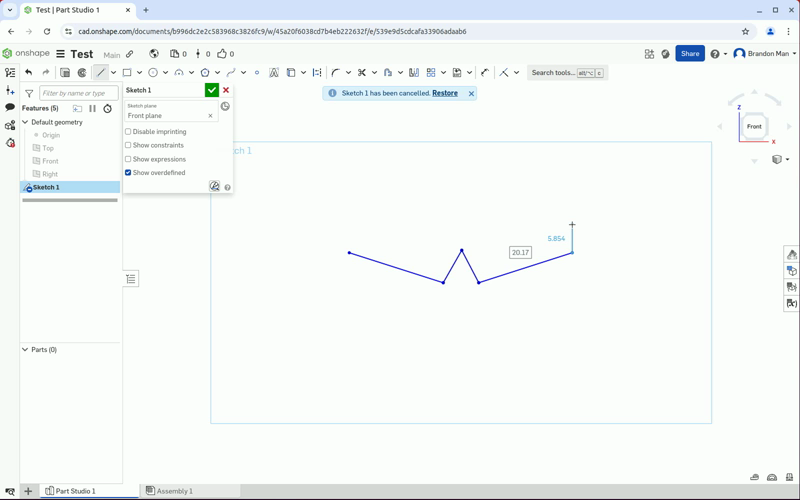
key_down(shift)
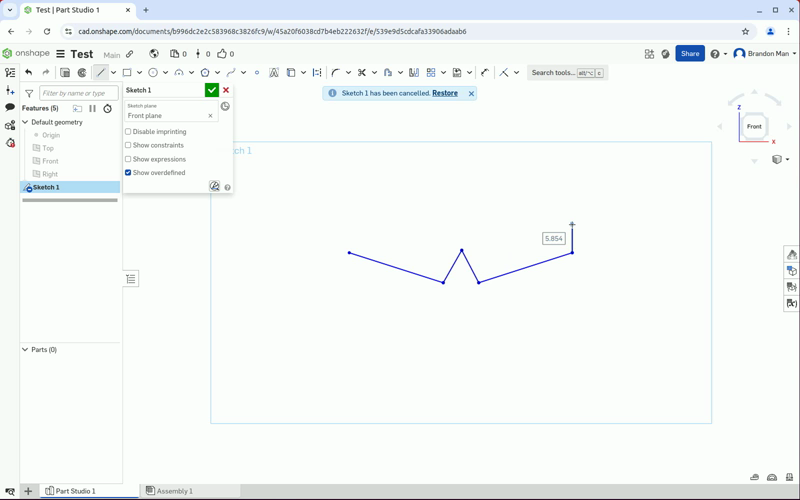
mouse_move(461, 224)
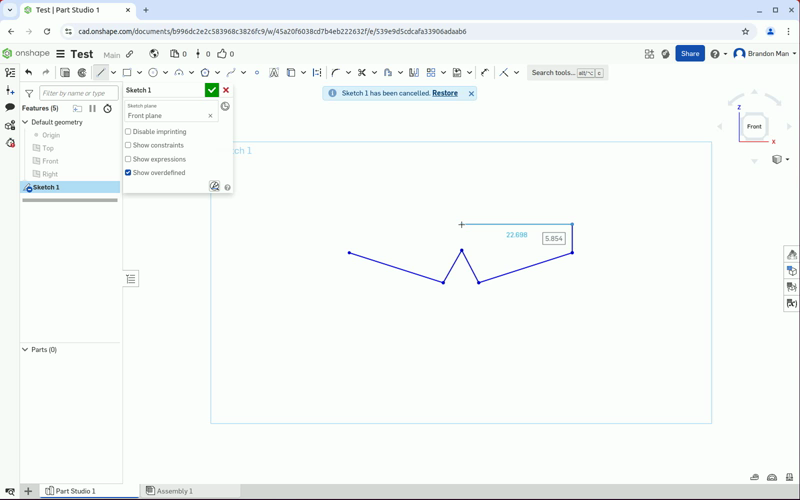
click(461, 224)
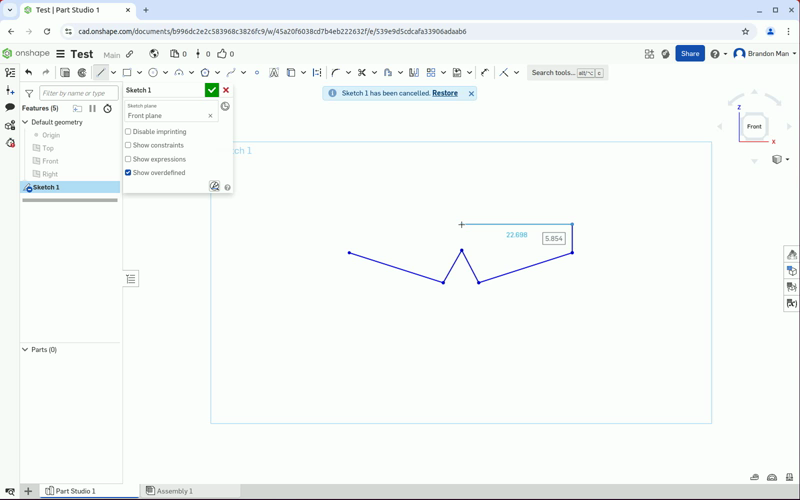
key_up(shift)
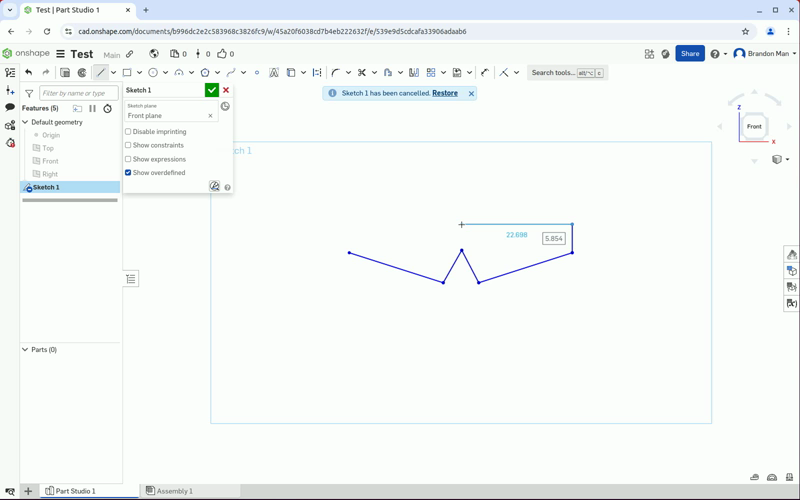
key_down(shift)
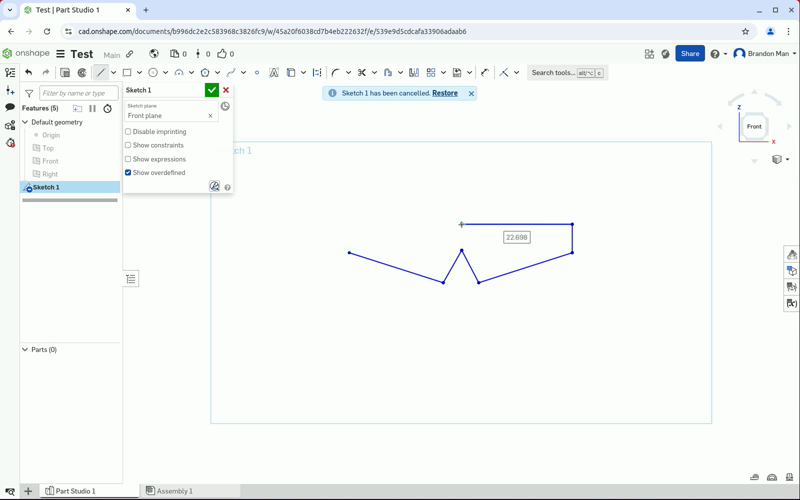
mouse_move(349, 224)
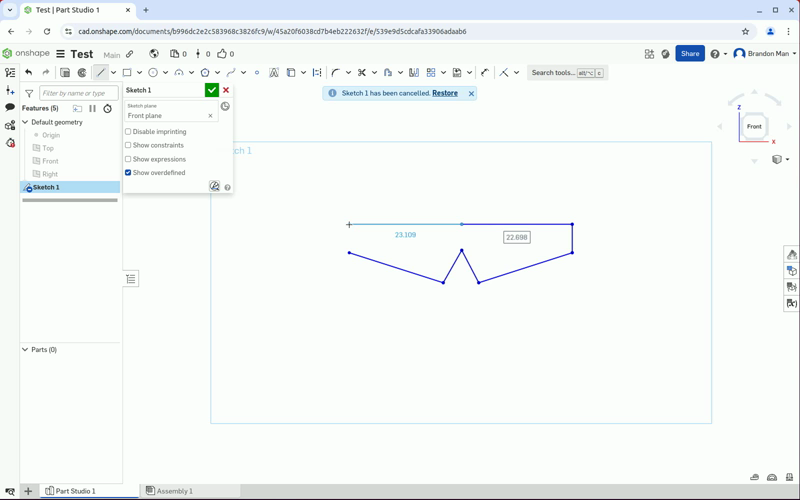
click(349, 224)
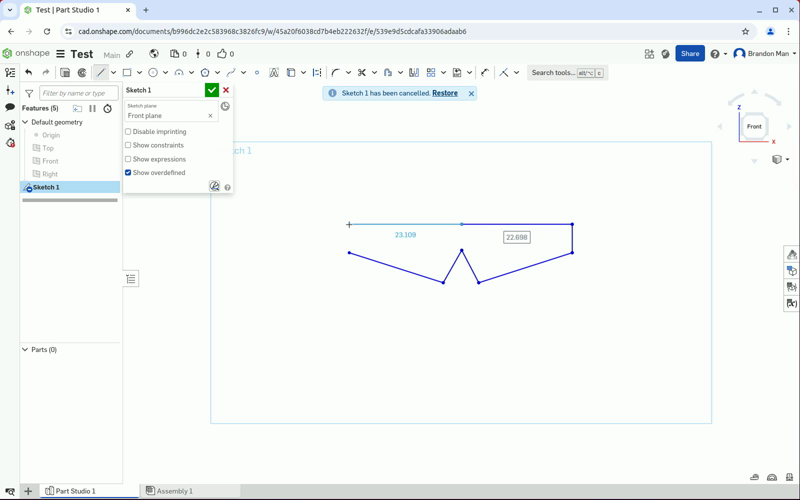
key_up(shift)
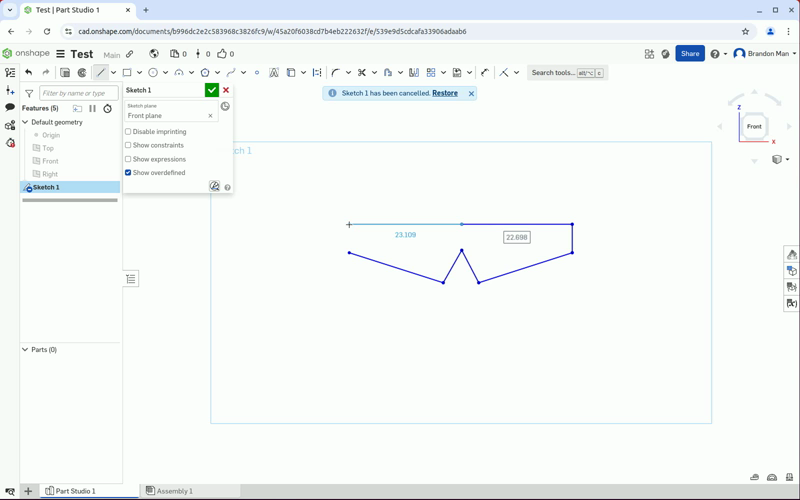
mouse_move(379, 224)
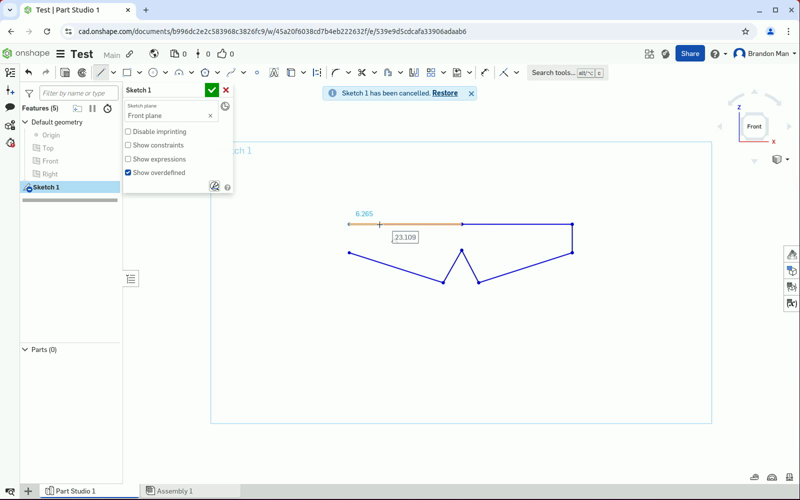
key_down(shift)
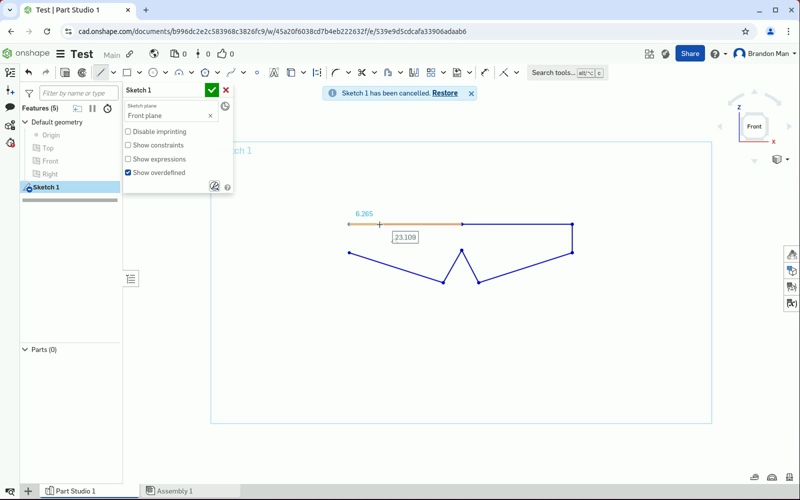
mouse_move(349, 252)
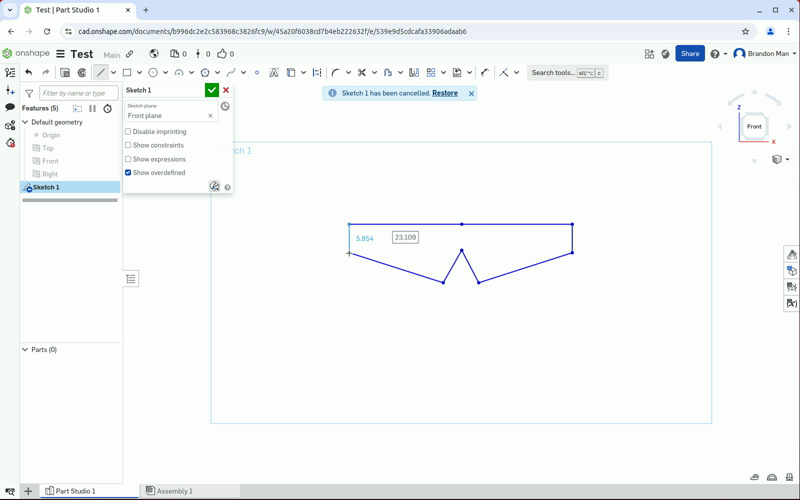
key_up(shift)
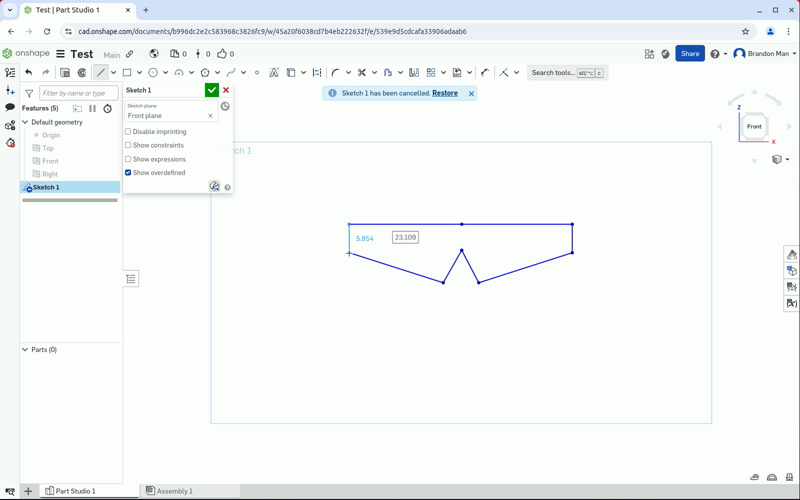
click(349, 252)
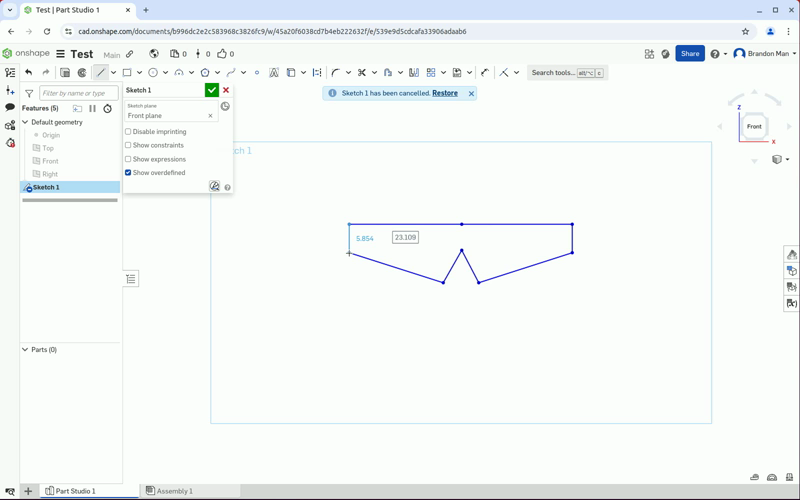
key(esc)
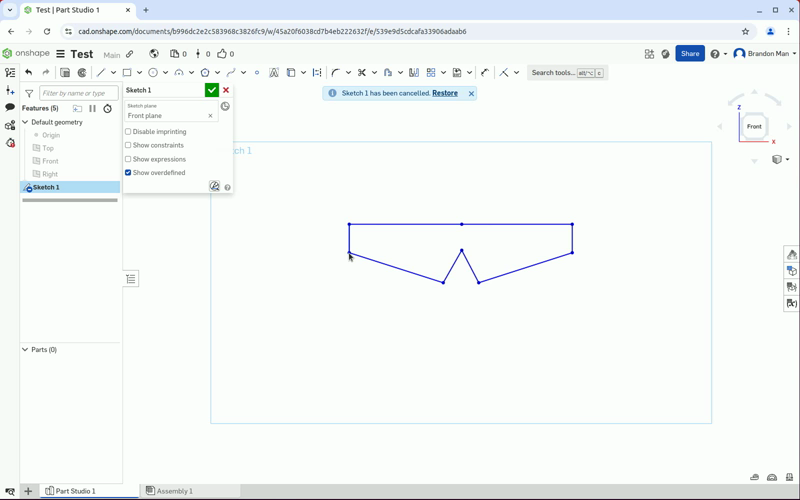
mouse_move(395, 249)
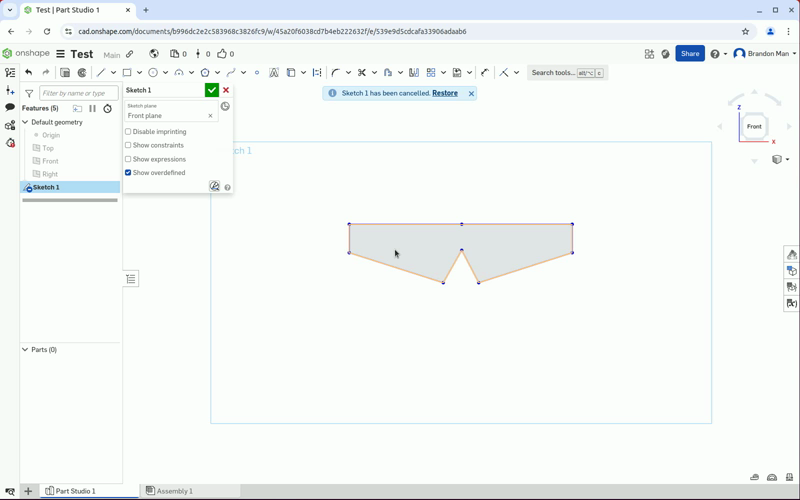
click(395, 249)
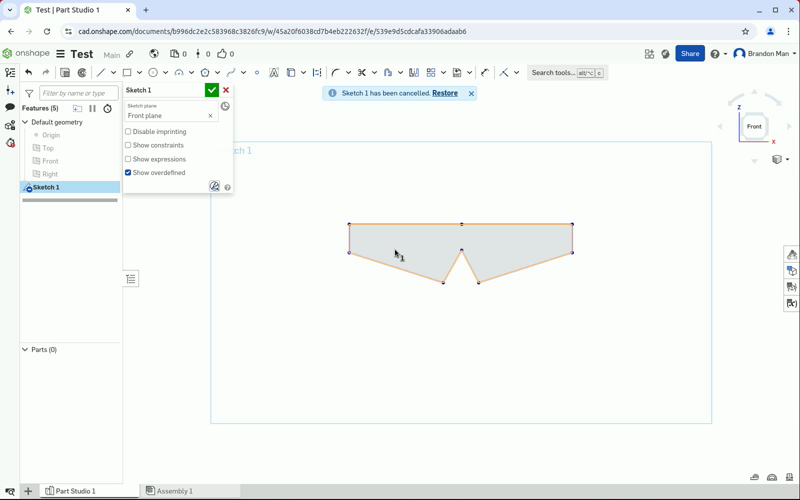
mouse_move(73, 352)
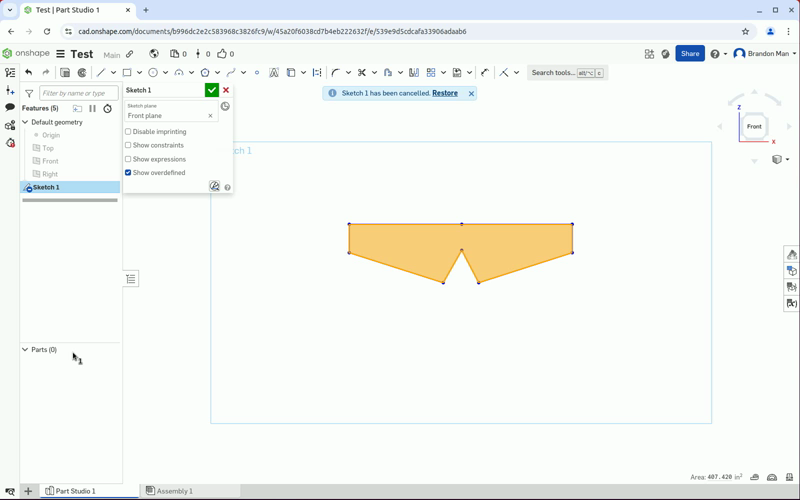
key(shift+y)
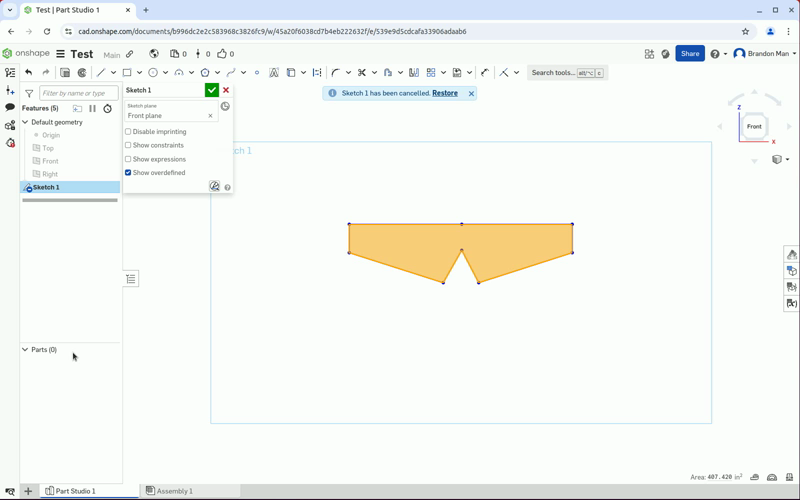
key(shift+e)
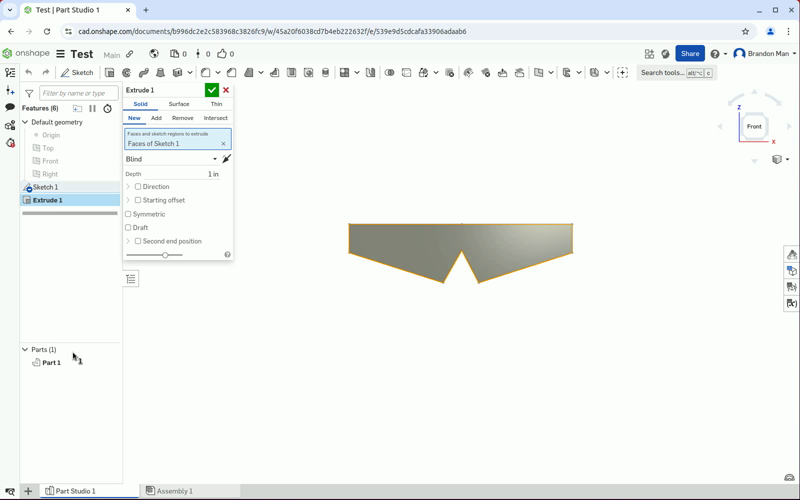
mouse_move(143, 106)
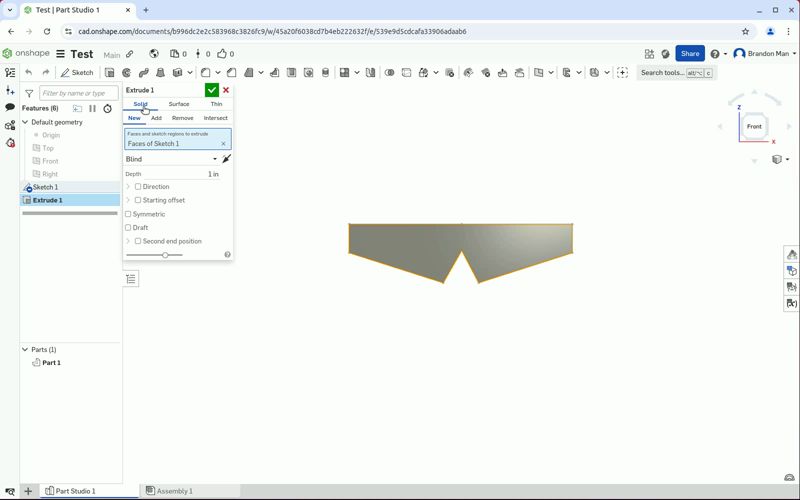
click(143, 106)
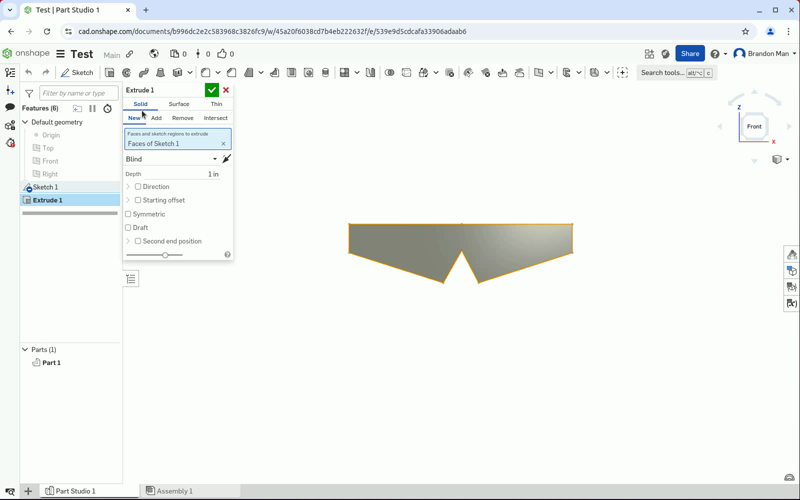
mouse_move(137, 120)
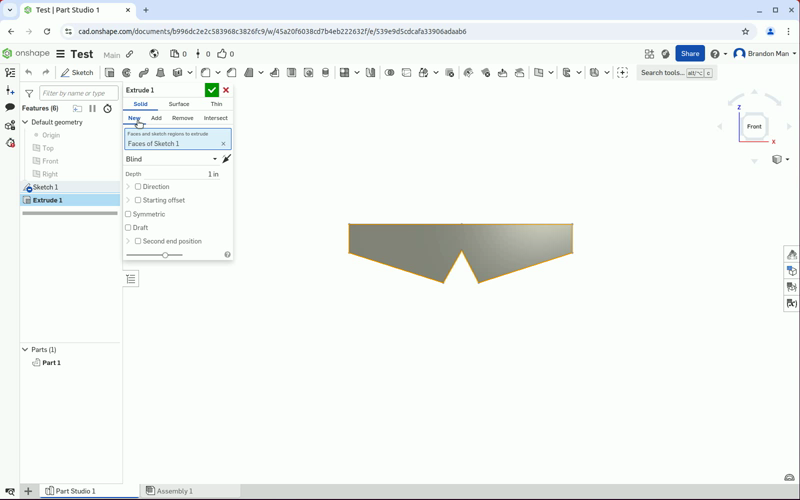
click(137, 120)
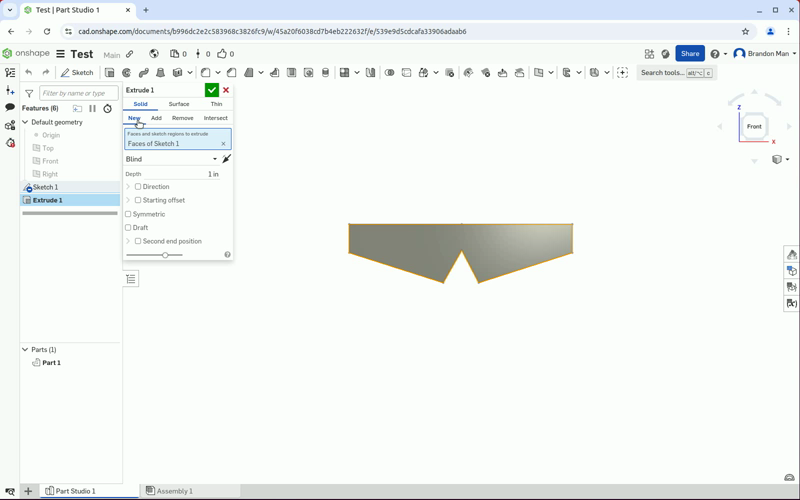
key(tab, 4)
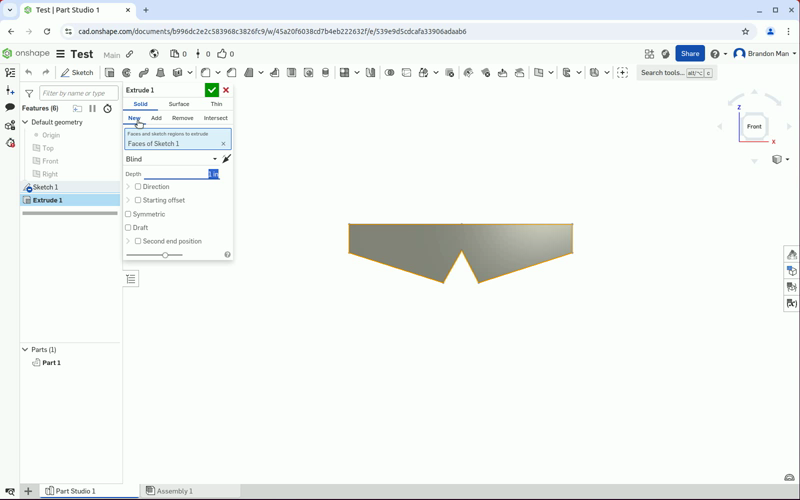
text(30.57)
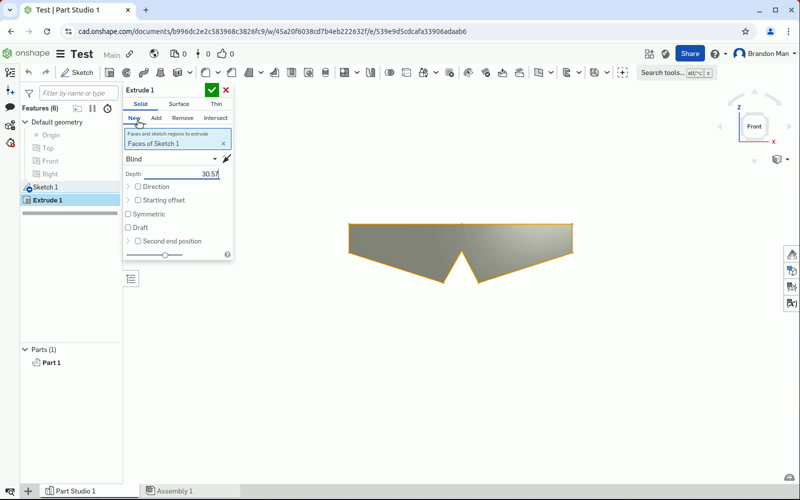
key(enter)
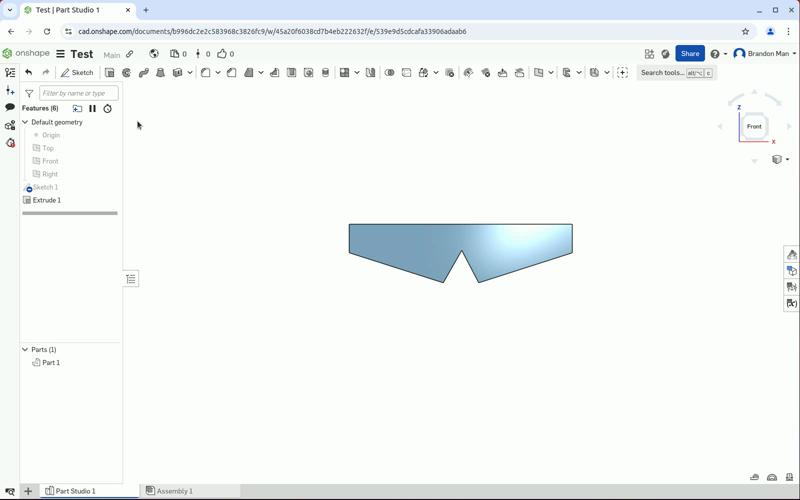
key(shift+h)
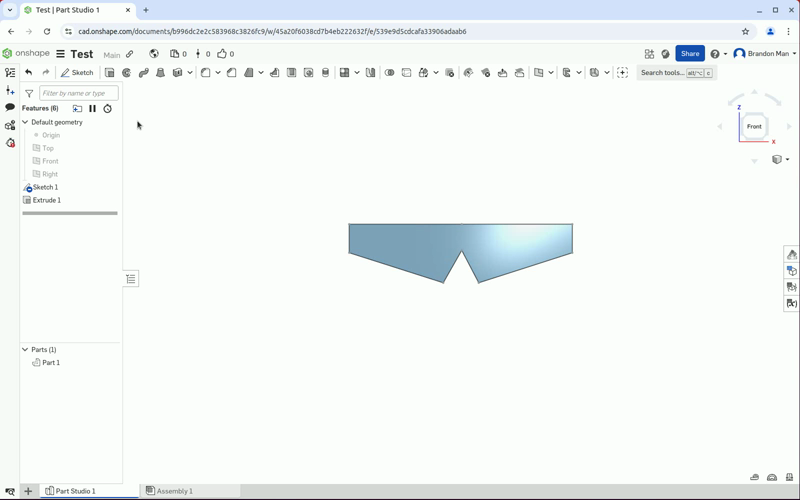
key(shift+h)
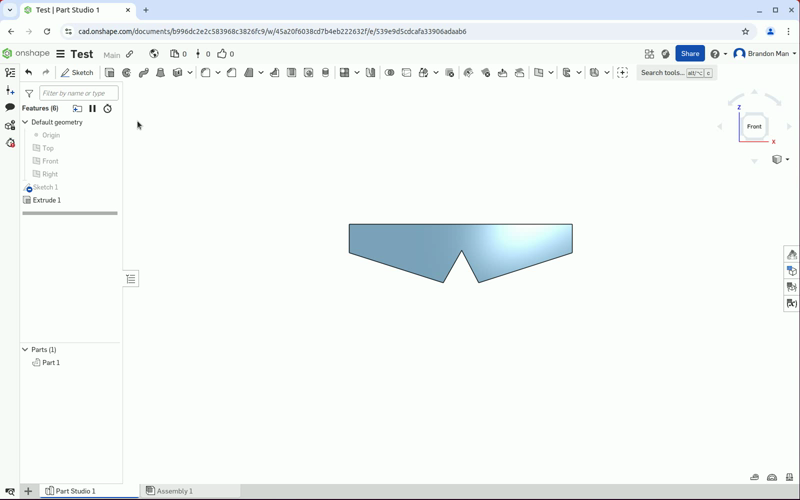
mouse_move(73, 189)
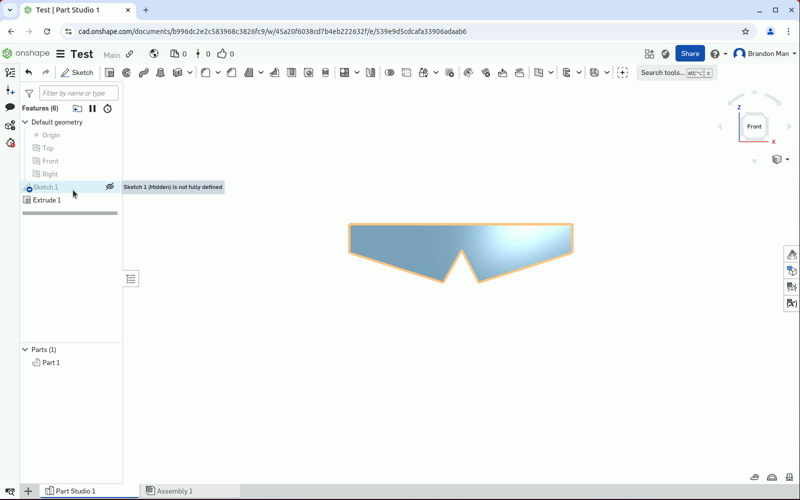
click(73, 189)
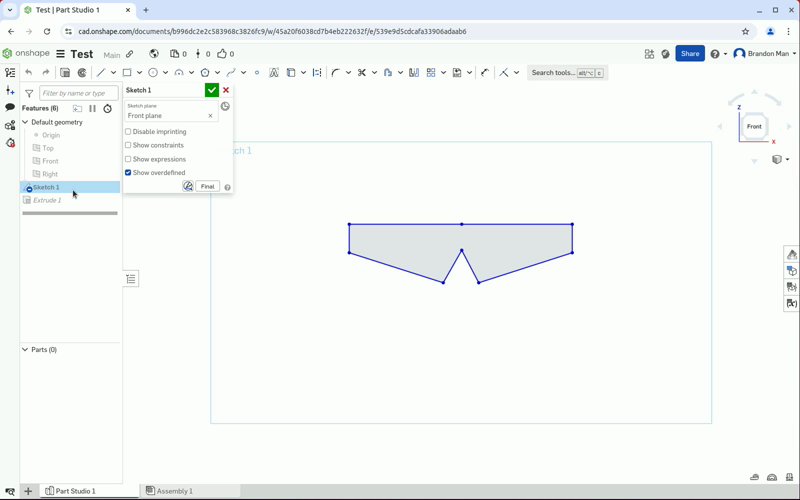
mouse_move(229, 92)
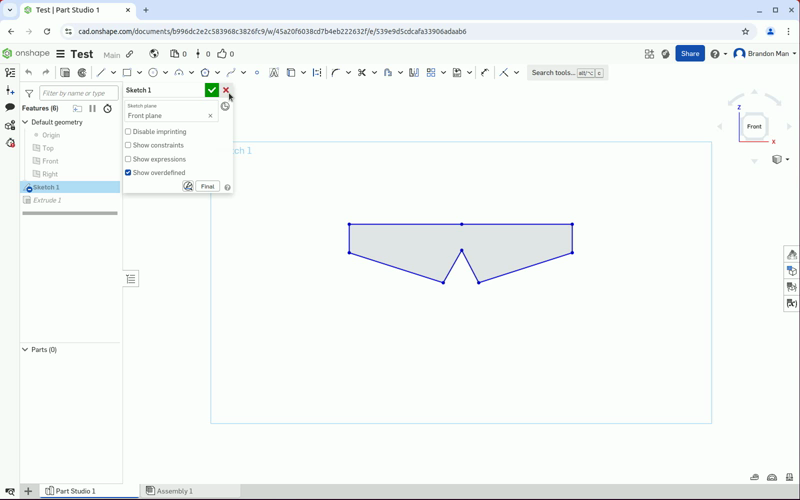
click(229, 92)
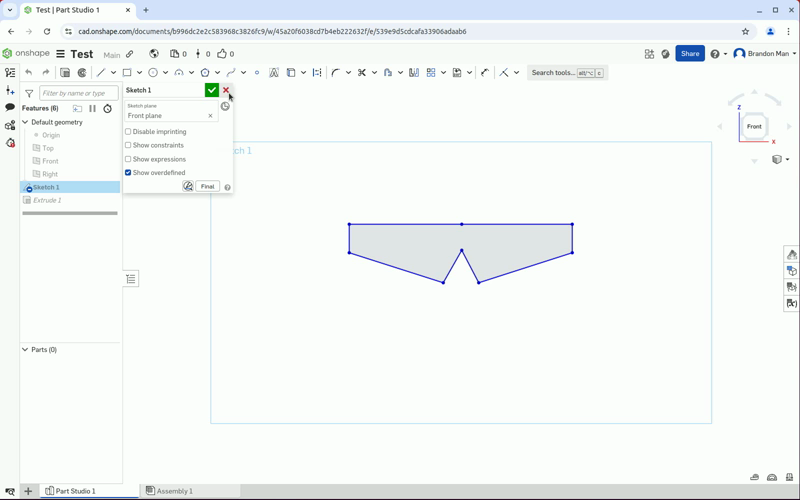
key(shift+s)
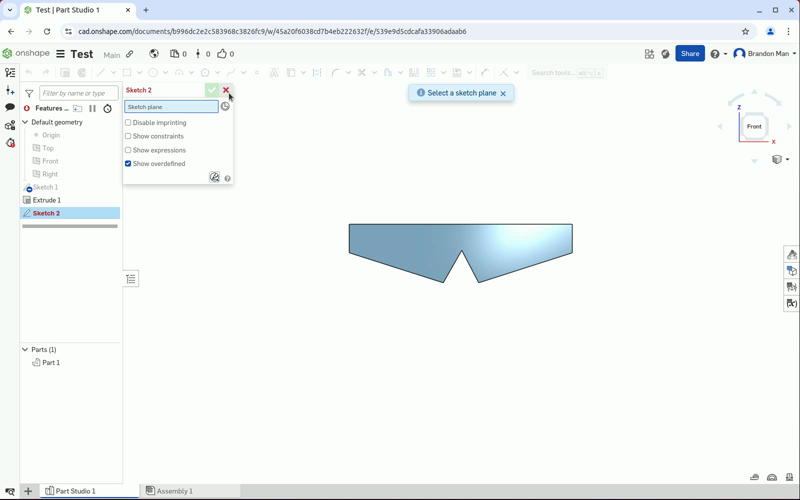
mouse_move(73, 163)
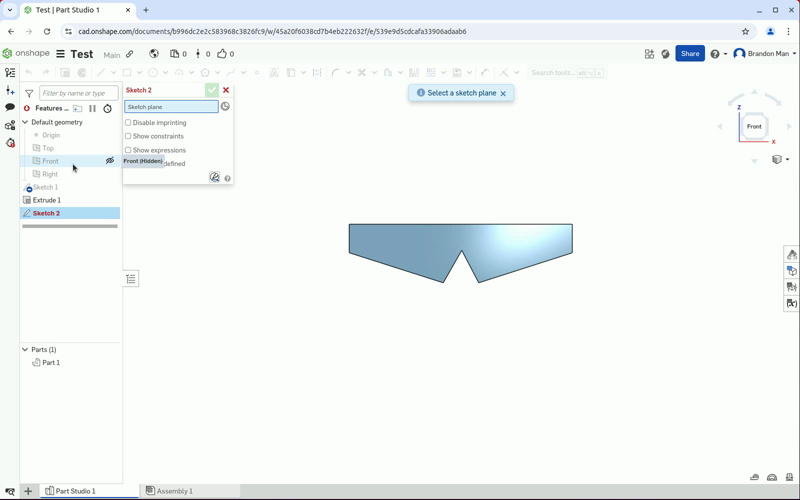
click(73, 163)
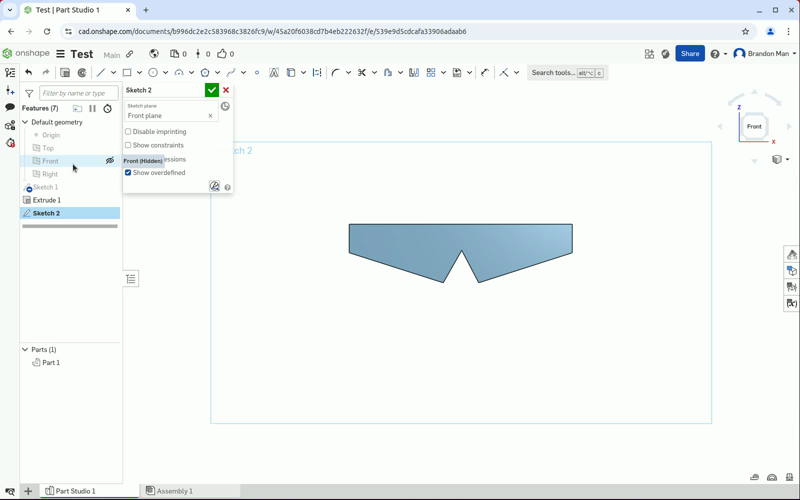
mouse_move(73, 352)
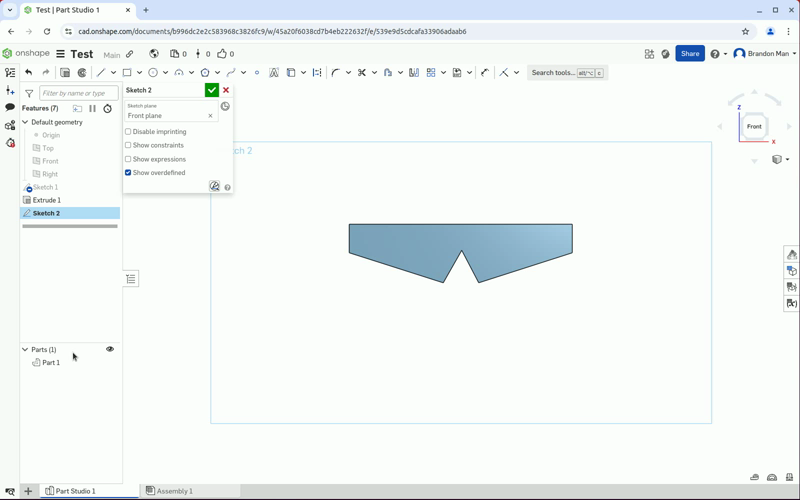
key(y)
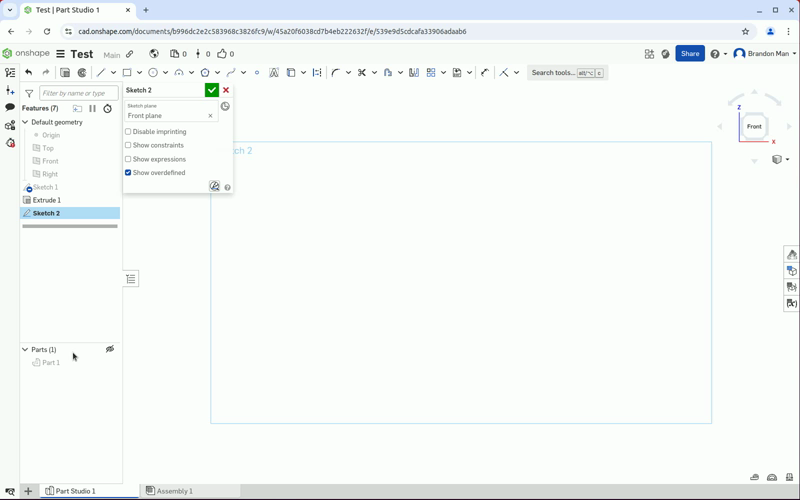
key(l)
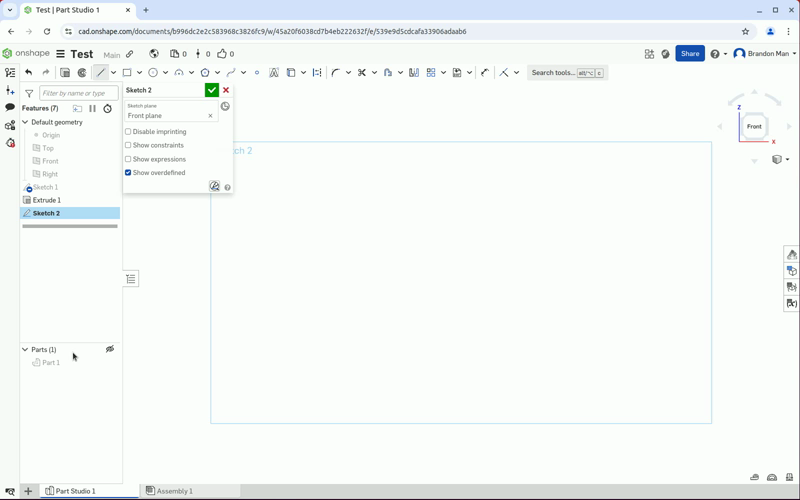
key_down(shift)
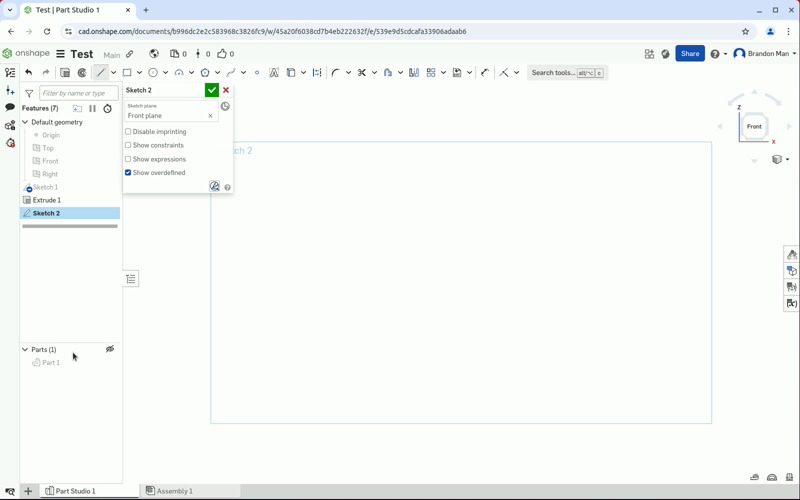
mouse_move(355, 247)
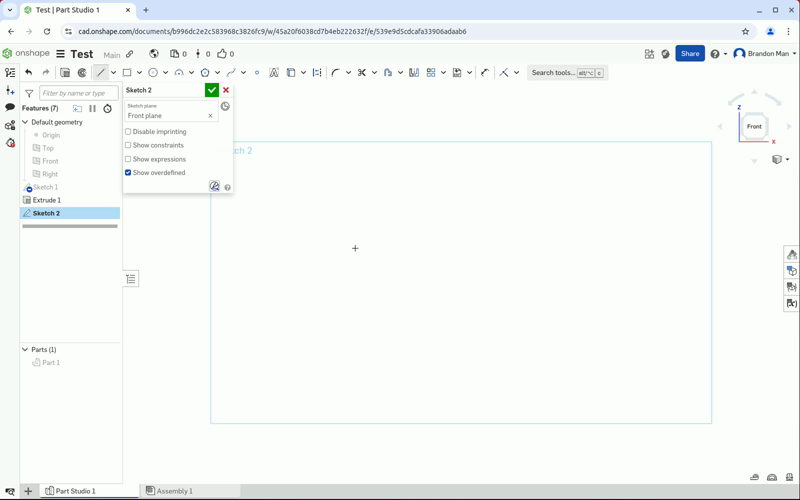
click(355, 247)
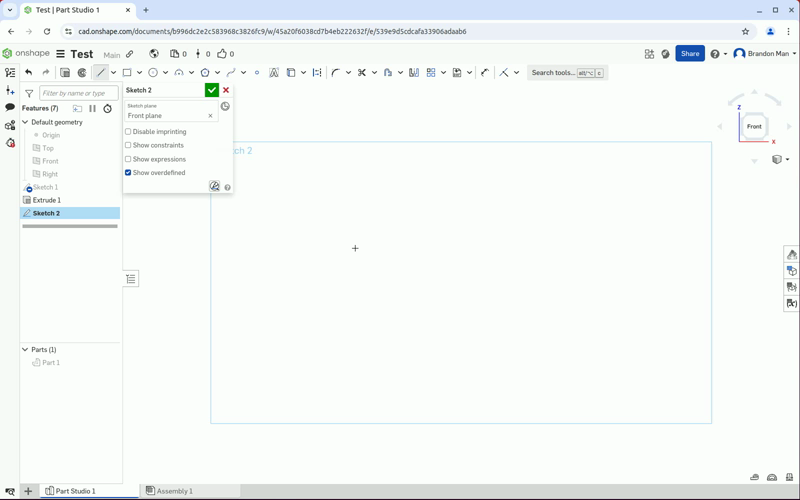
key_up(shift)
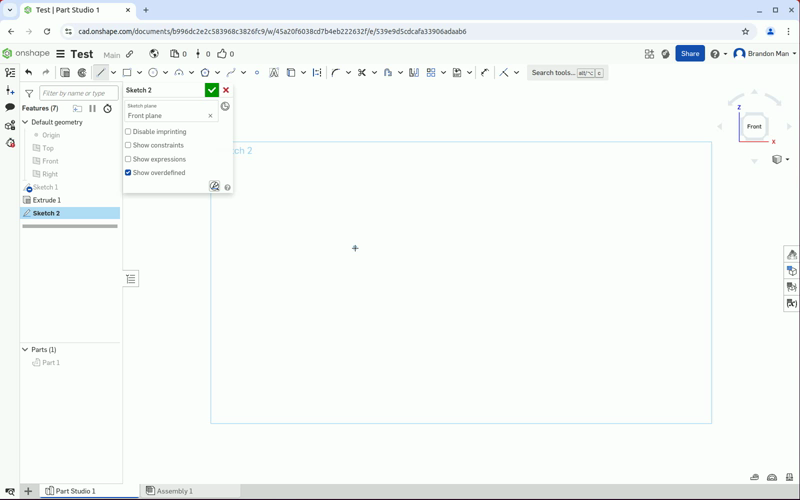
key_down(shift)
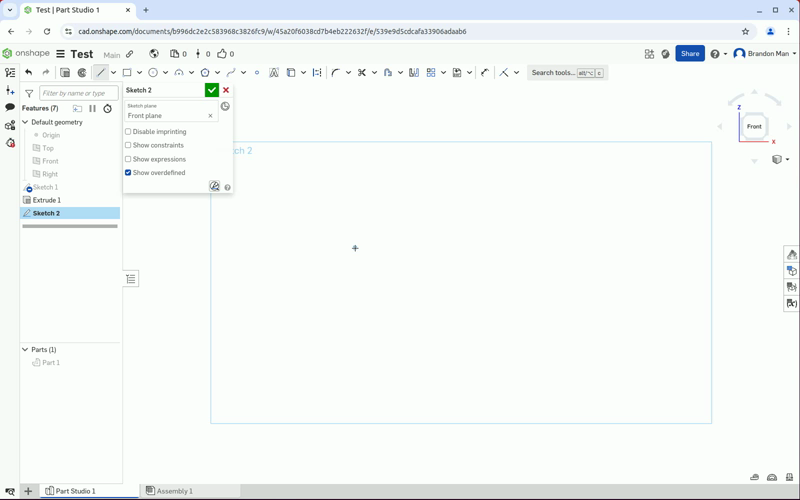
mouse_move(441, 276)
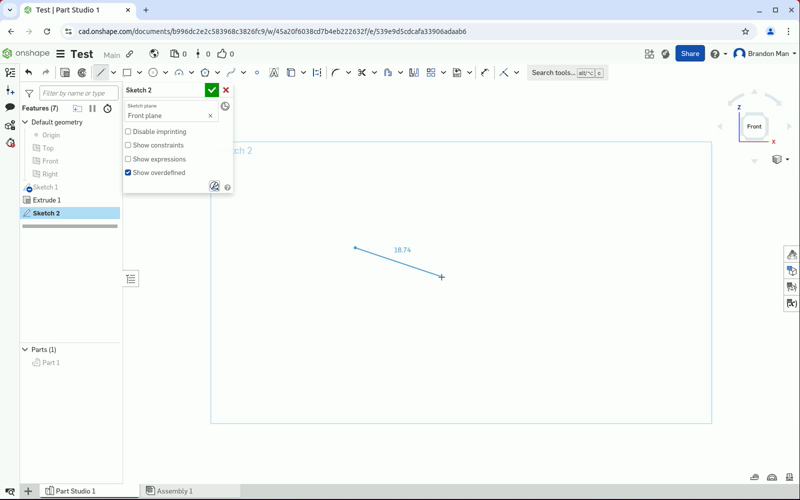
click(441, 276)
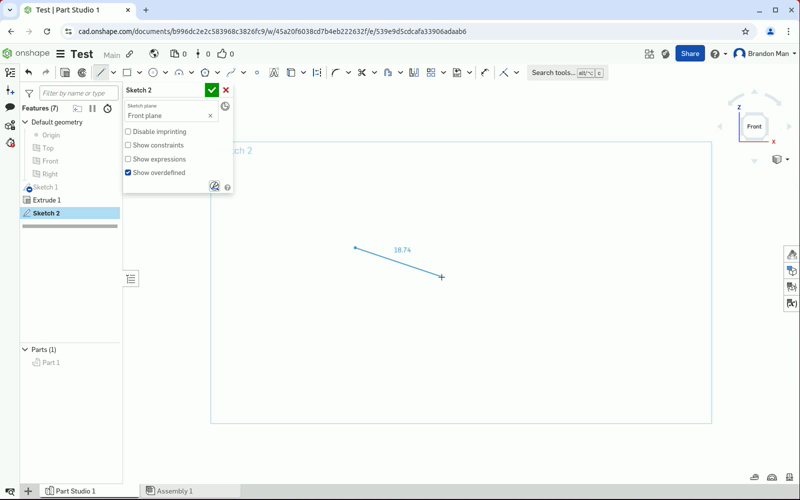
key_up(shift)
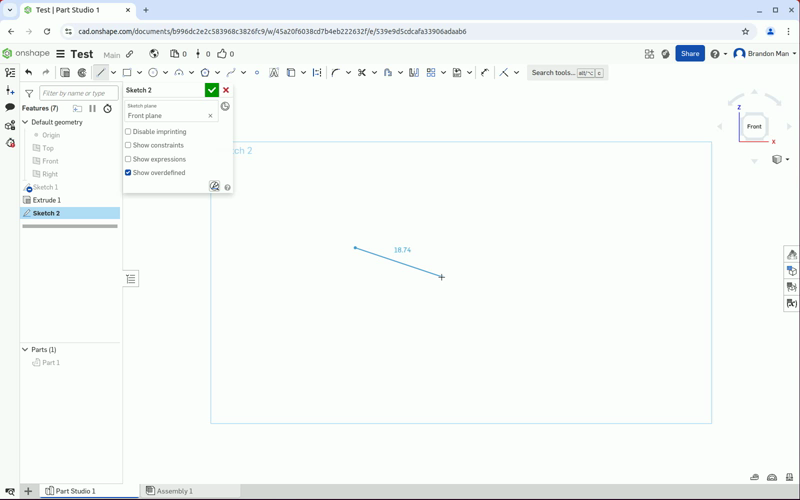
key_down(shift)
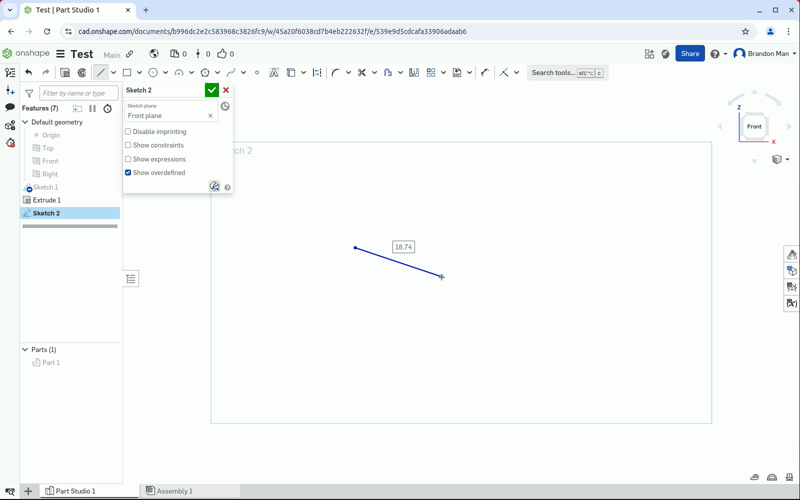
mouse_move(471, 276)
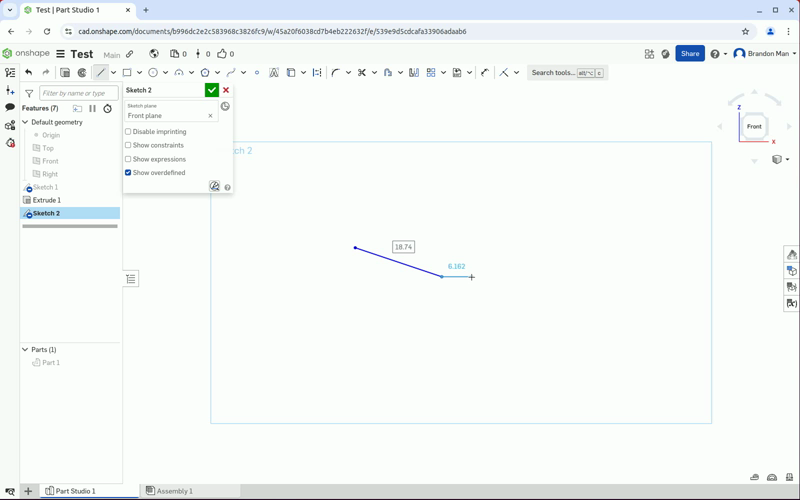
mouse_move(461, 236)
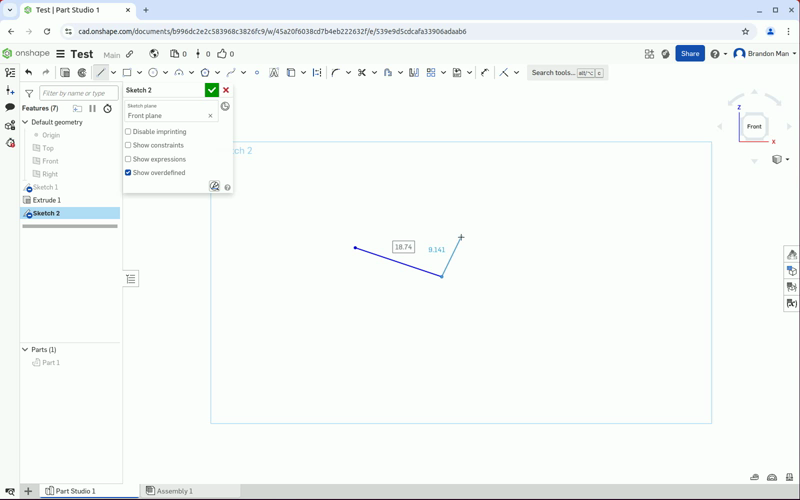
click(461, 236)
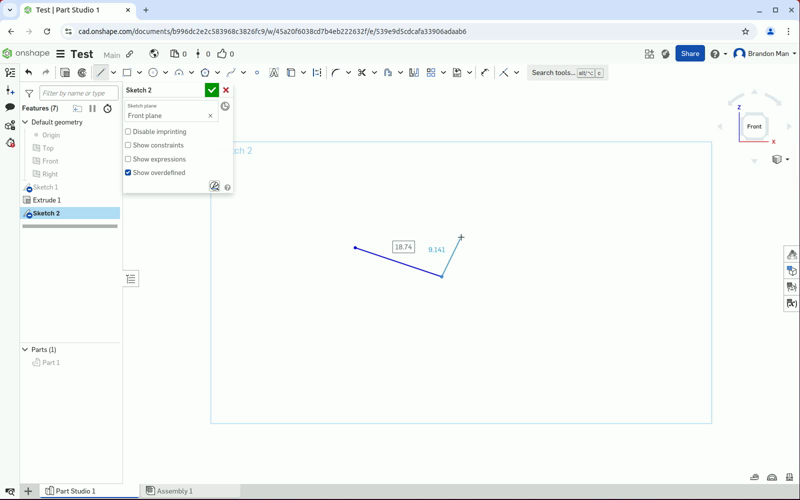
key_up(shift)
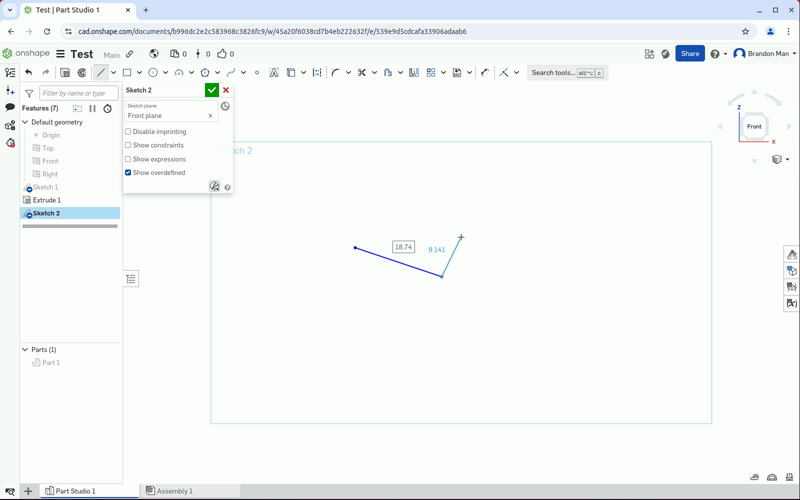
key_down(shift)
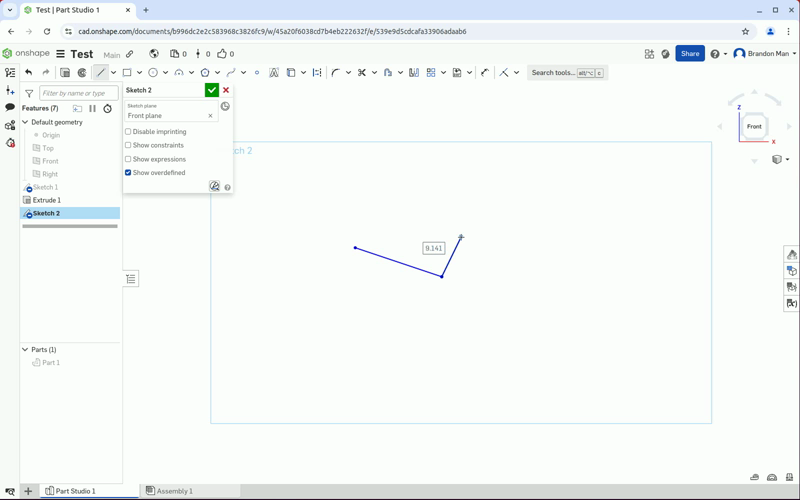
mouse_move(491, 236)
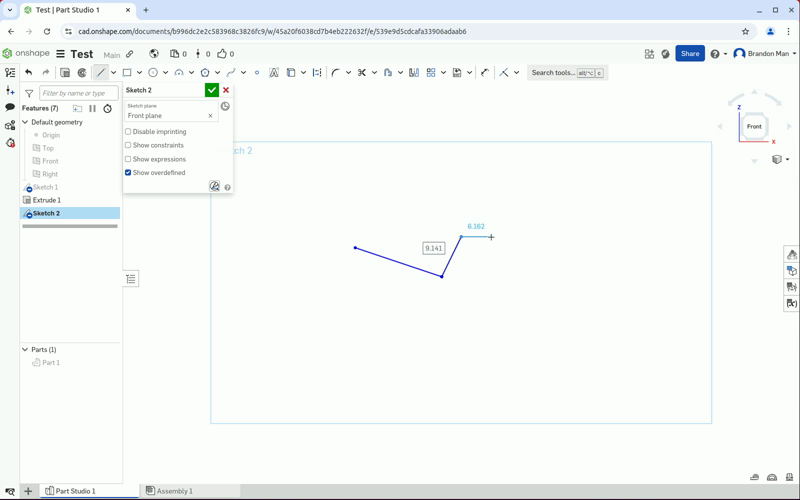
mouse_move(479, 276)
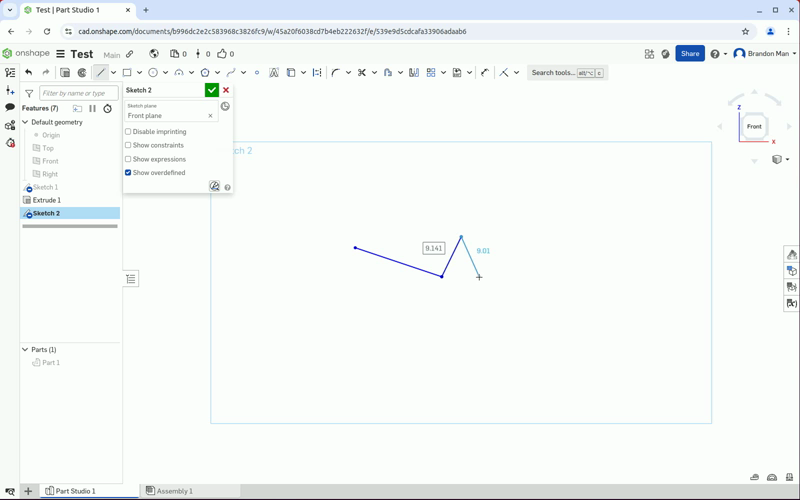
click(479, 276)
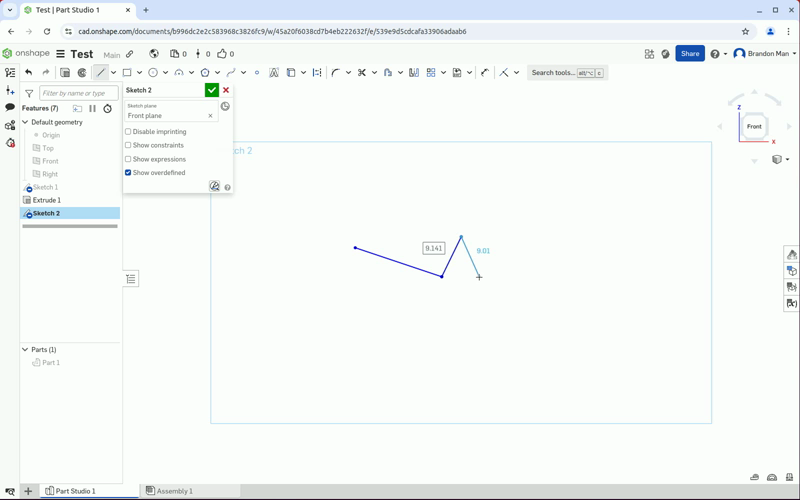
key_up(shift)
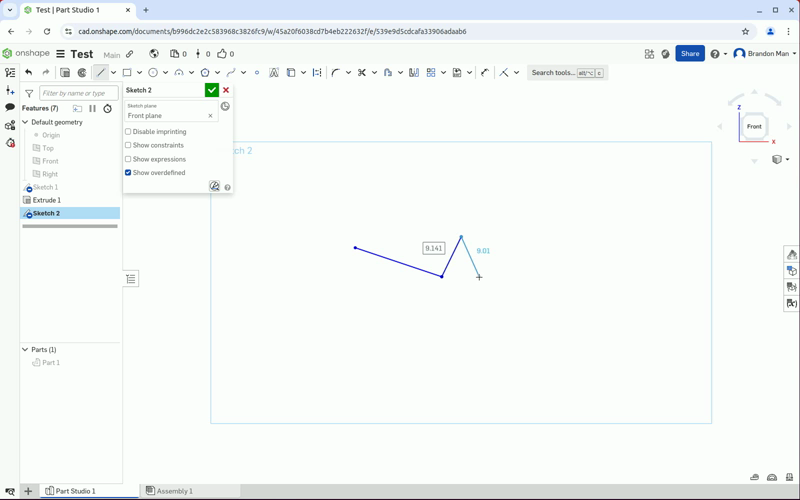
key_down(shift)
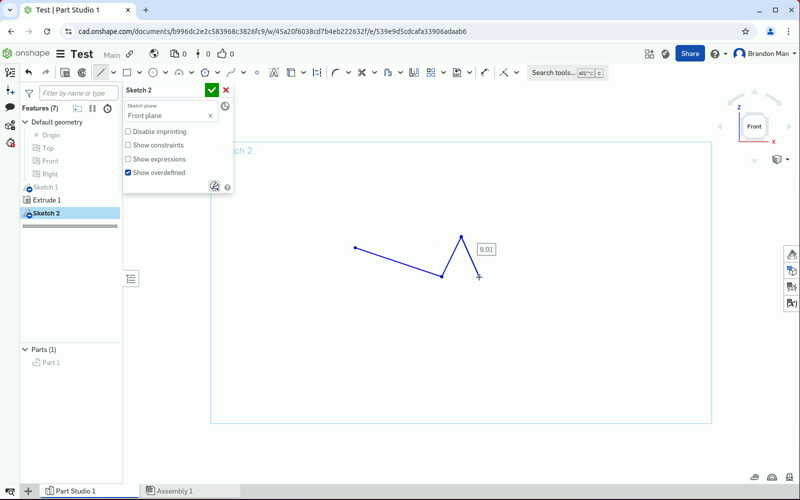
mouse_move(565, 247)
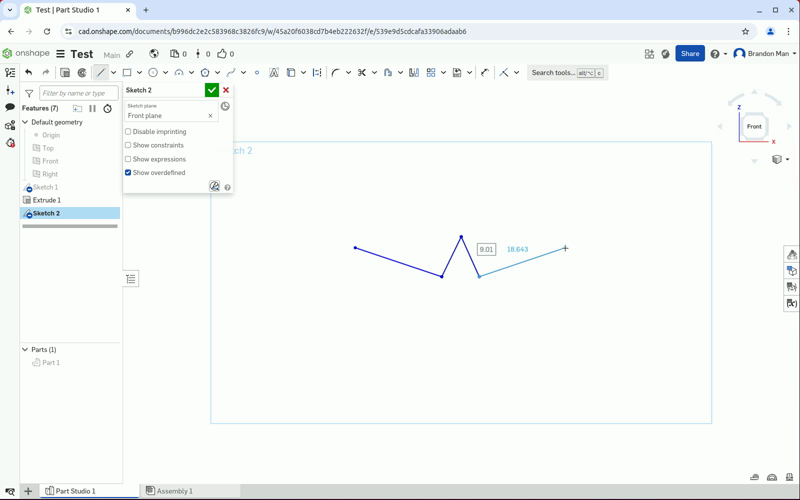
click(565, 247)
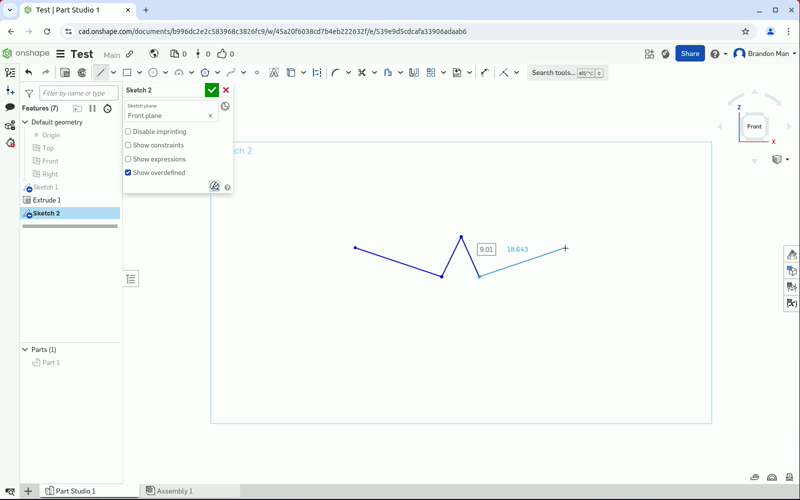
key_up(shift)
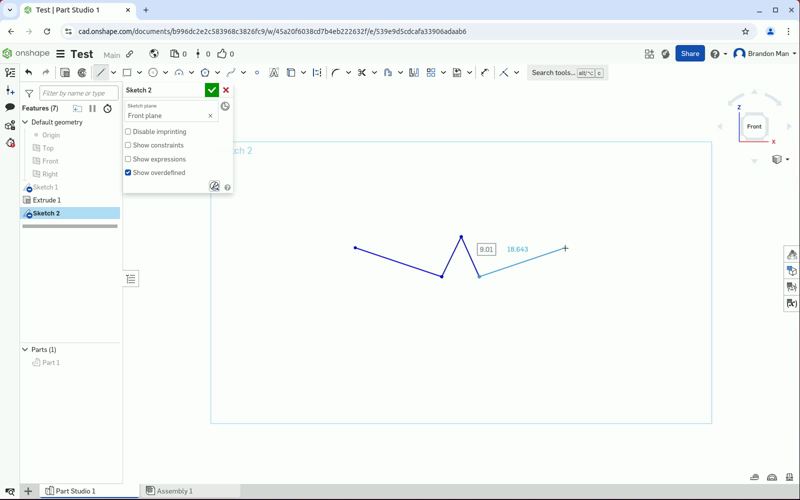
key_down(shift)
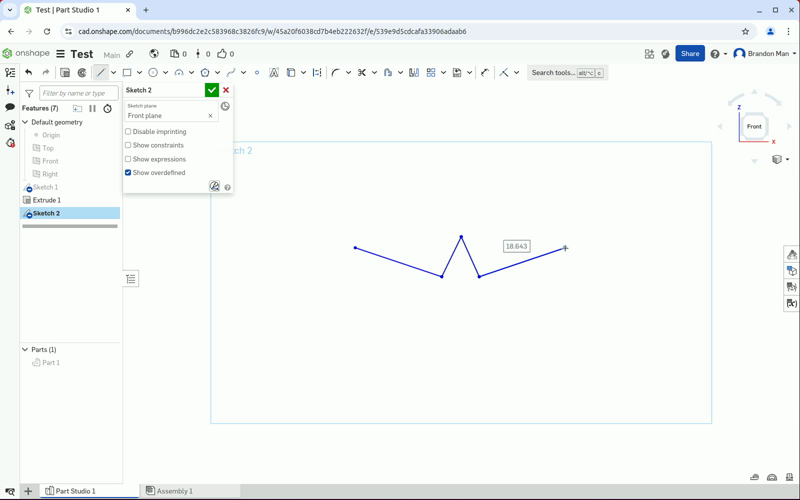
mouse_move(589, 247)
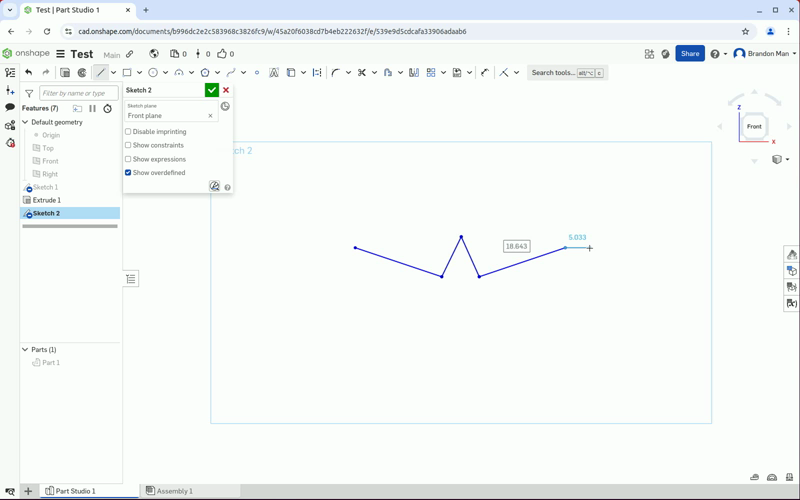
mouse_move(565, 230)
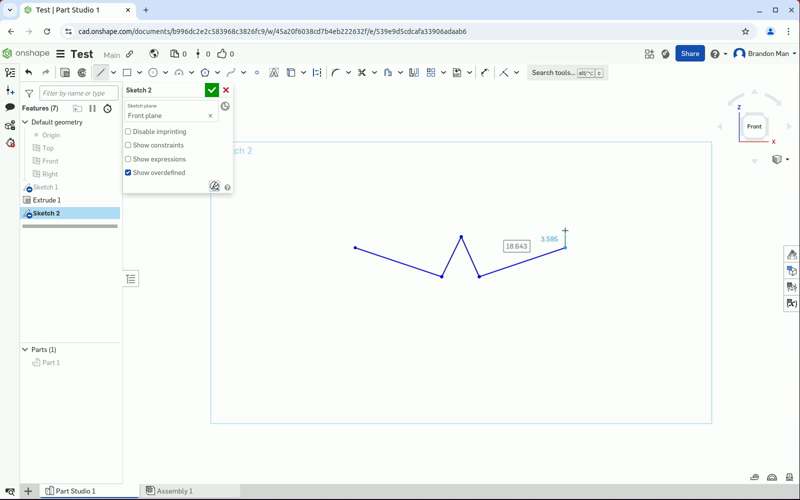
click(565, 230)
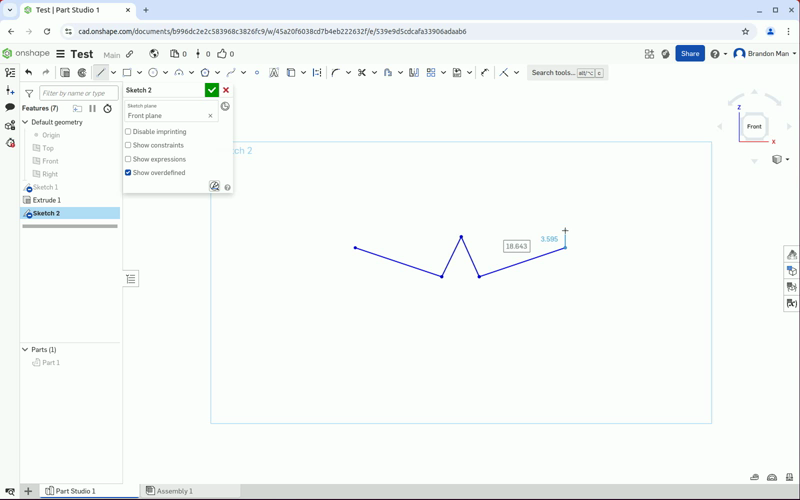
key_up(shift)
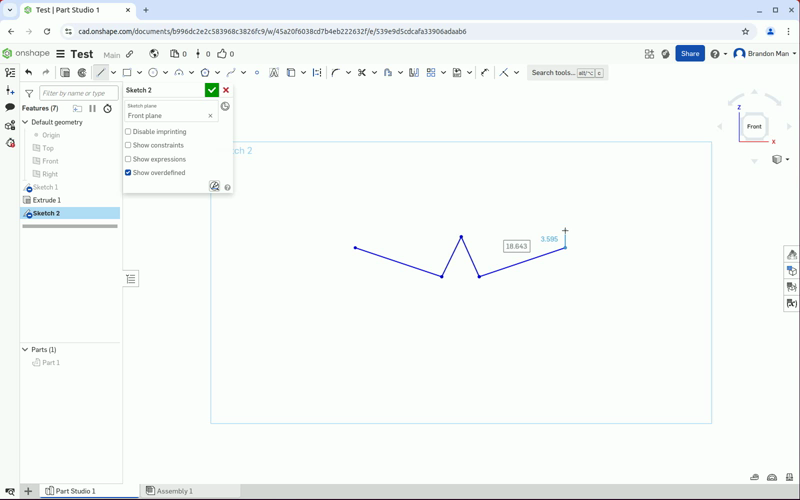
key_down(shift)
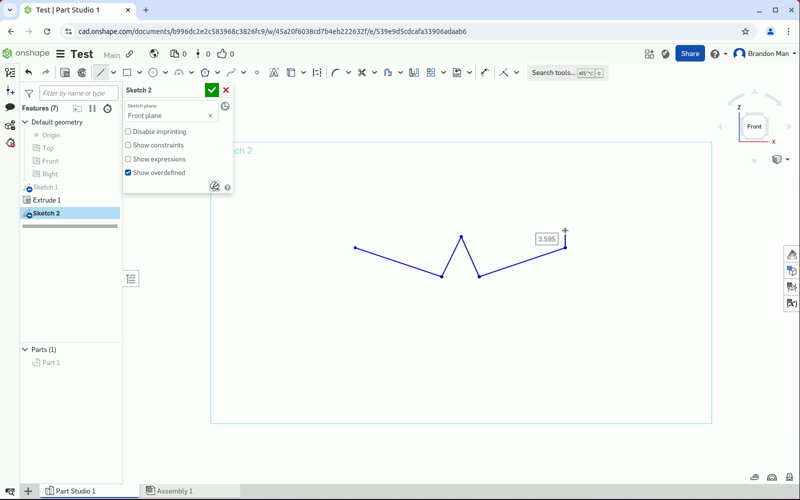
mouse_move(355, 230)
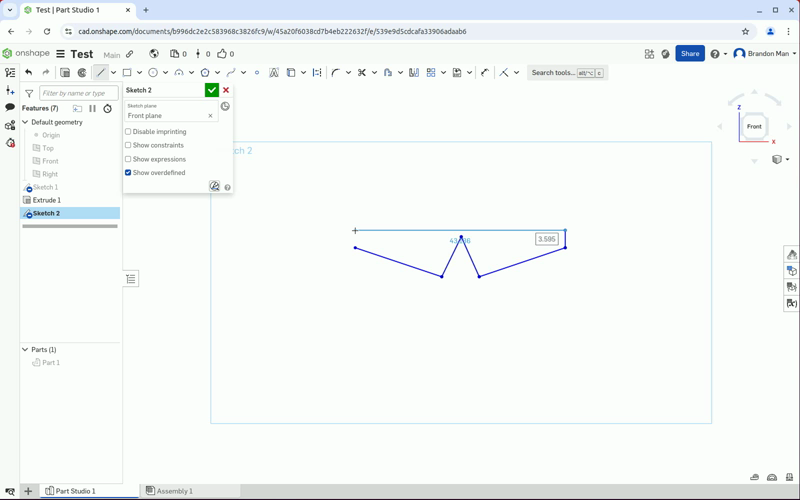
click(355, 230)
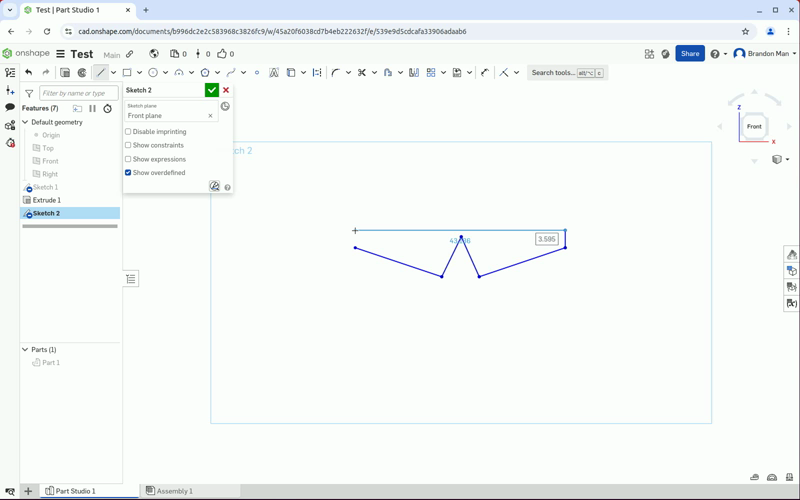
key_up(shift)
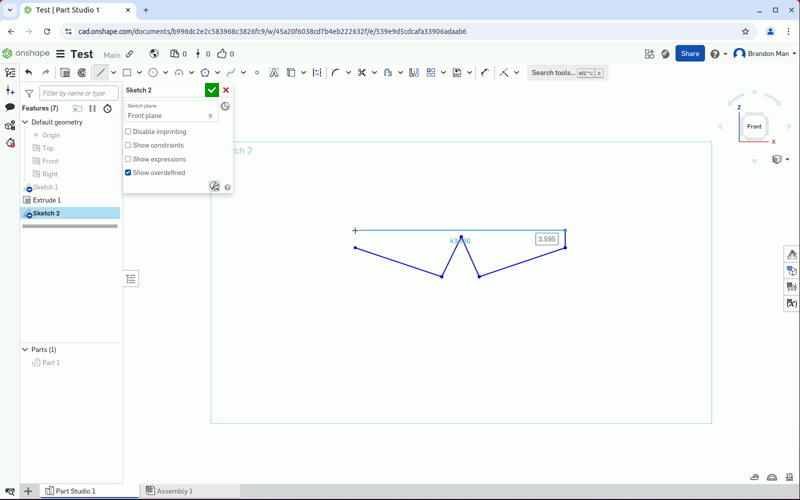
mouse_move(385, 230)
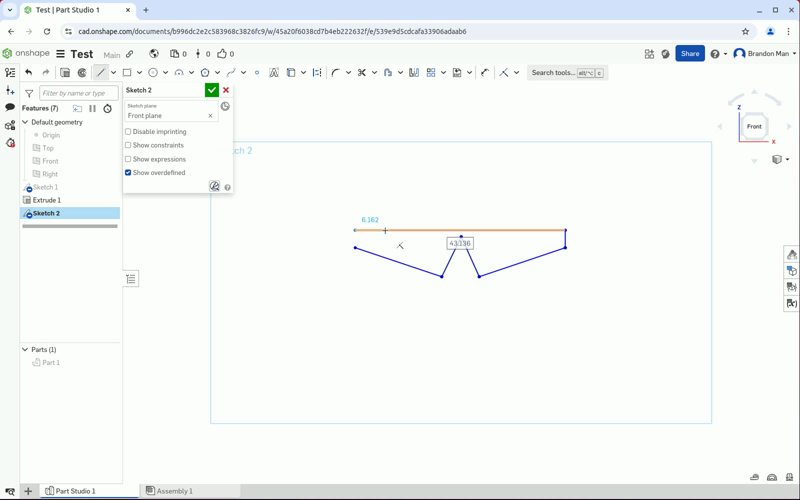
key_down(shift)
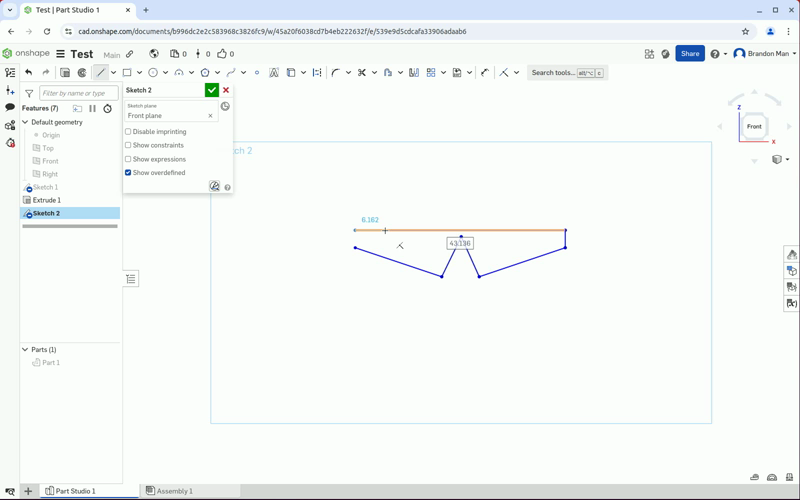
mouse_move(355, 247)
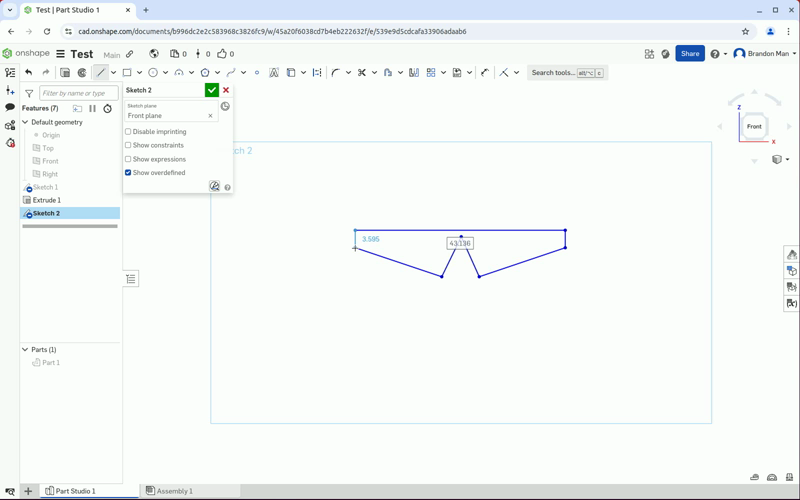
key_up(shift)
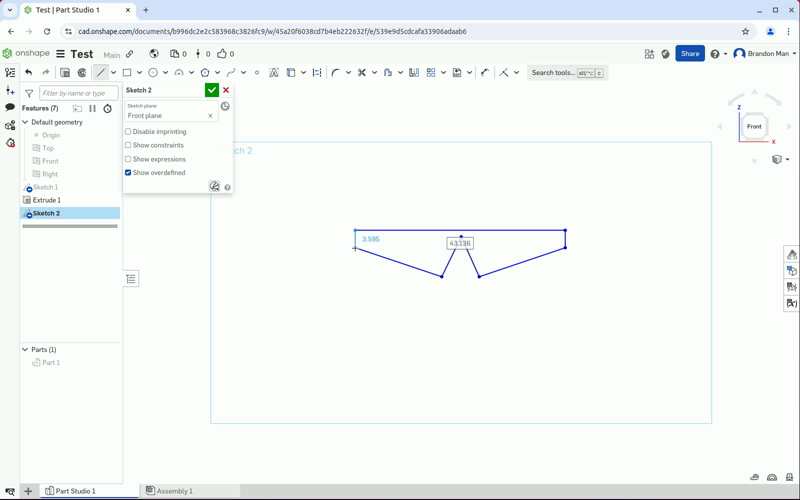
click(355, 247)
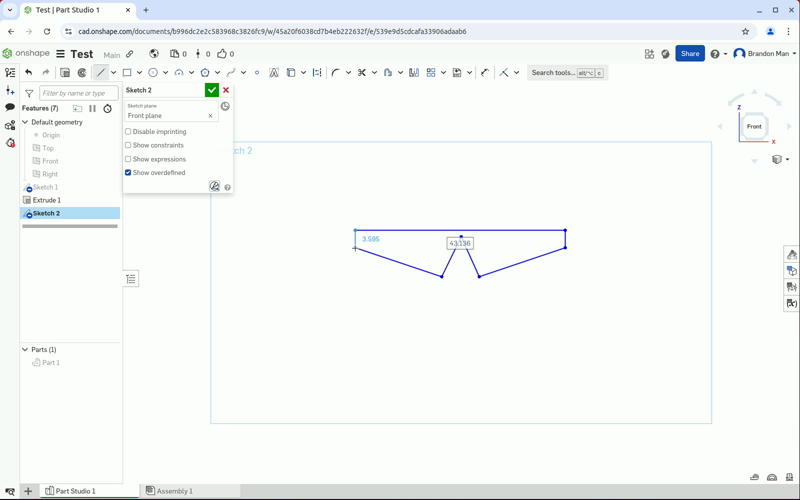
key(esc)
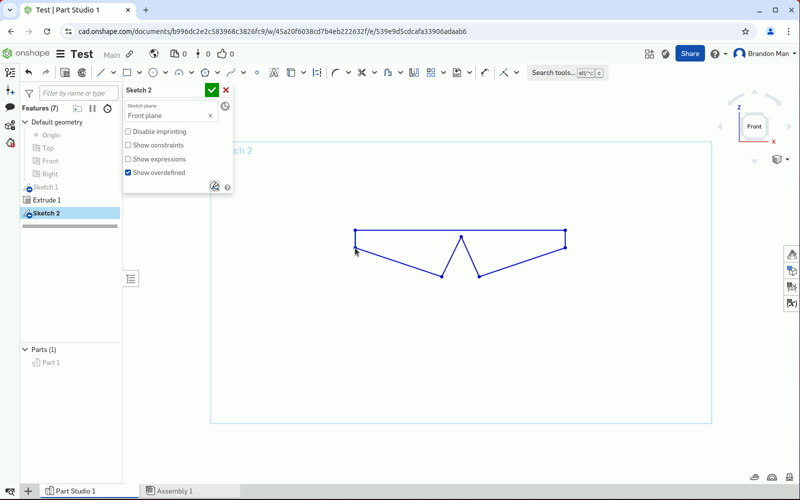
mouse_move(434, 247)
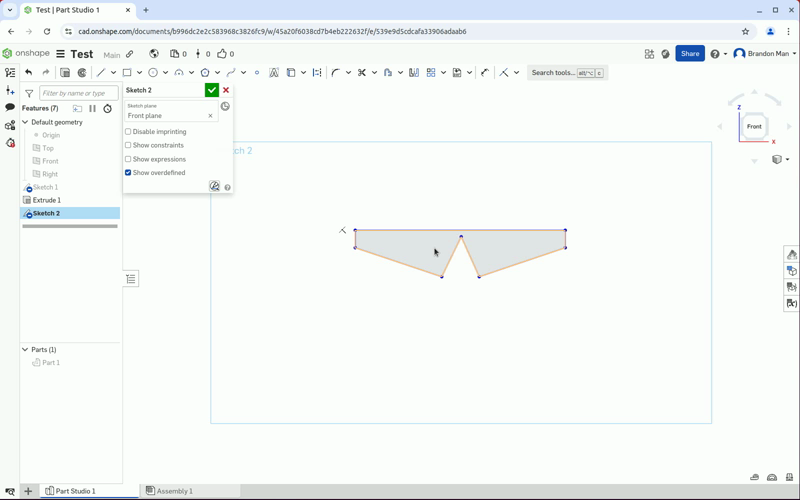
click(434, 247)
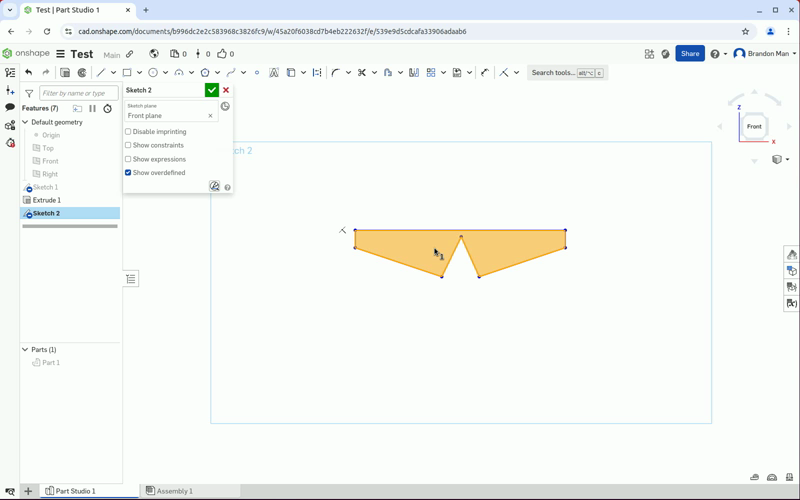
mouse_move(73, 352)
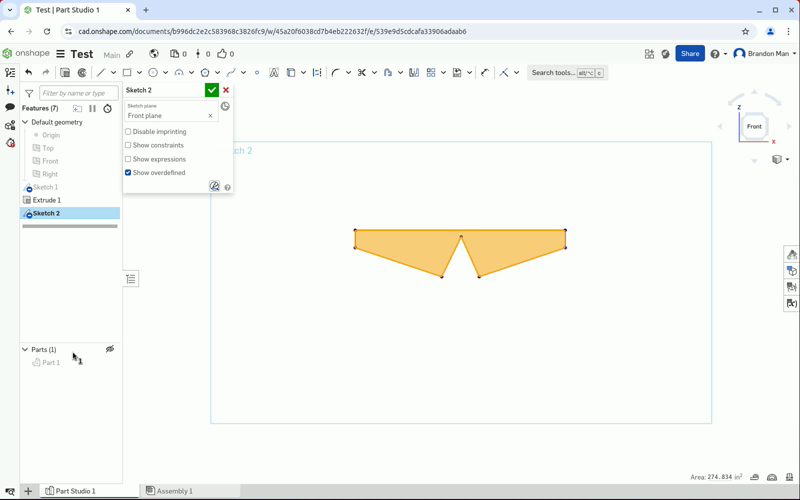
key(shift+y)
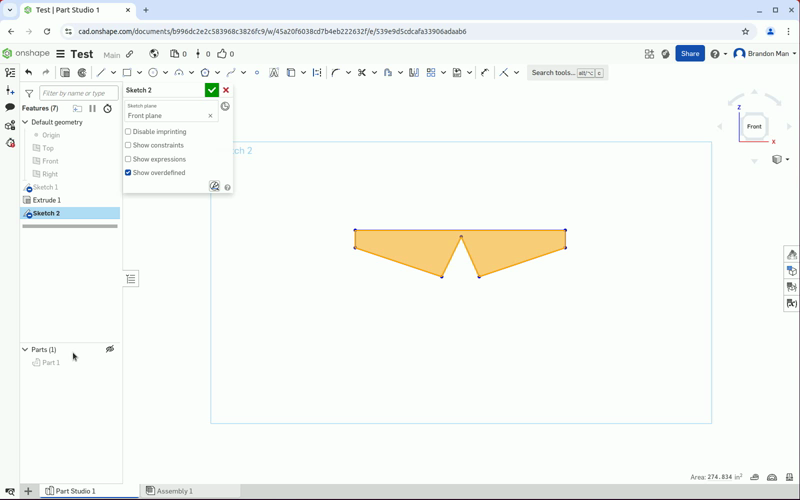
key(shift+e)
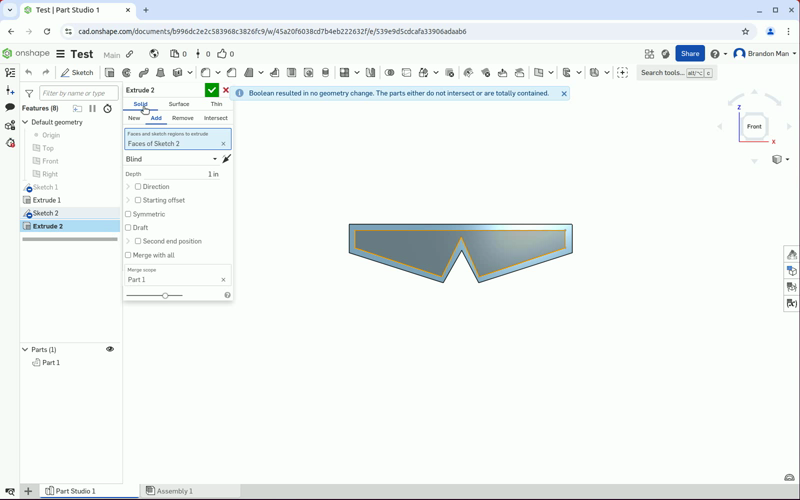
mouse_move(143, 106)
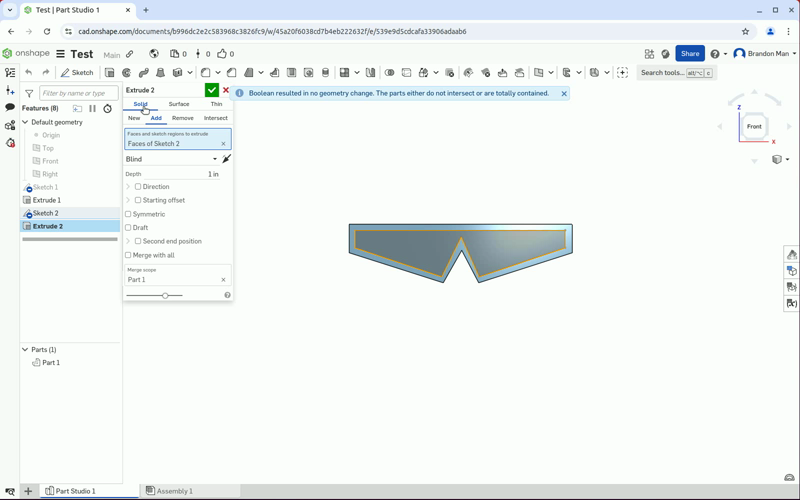
click(143, 106)
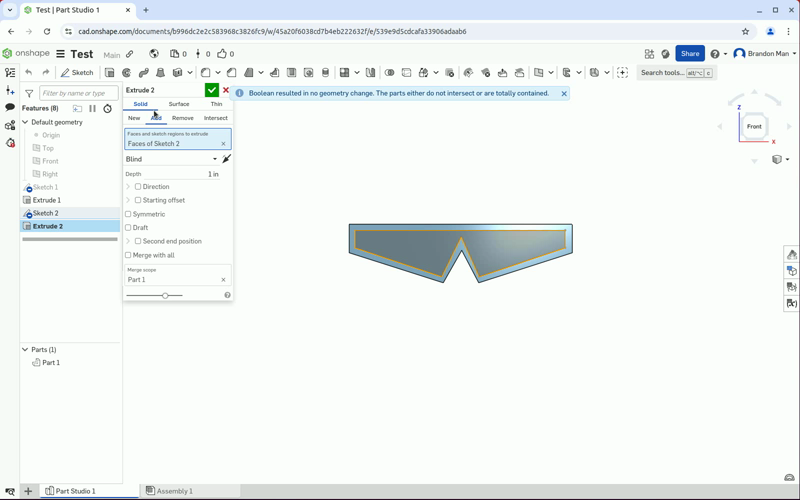
mouse_move(186, 120)
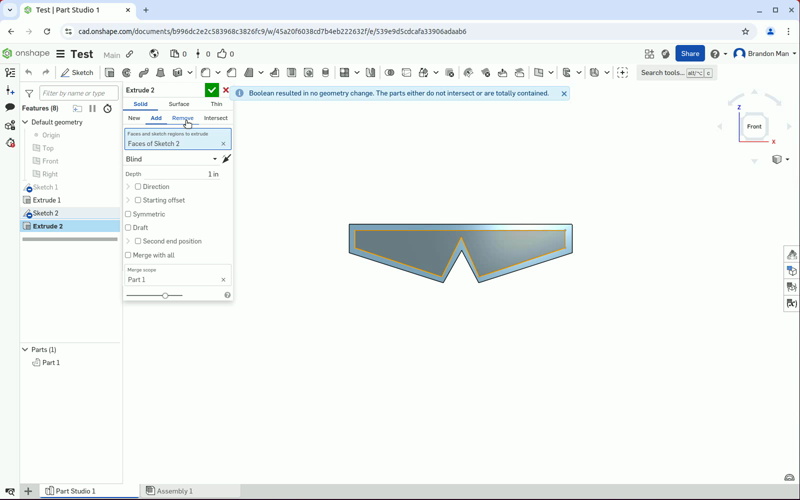
click(186, 120)
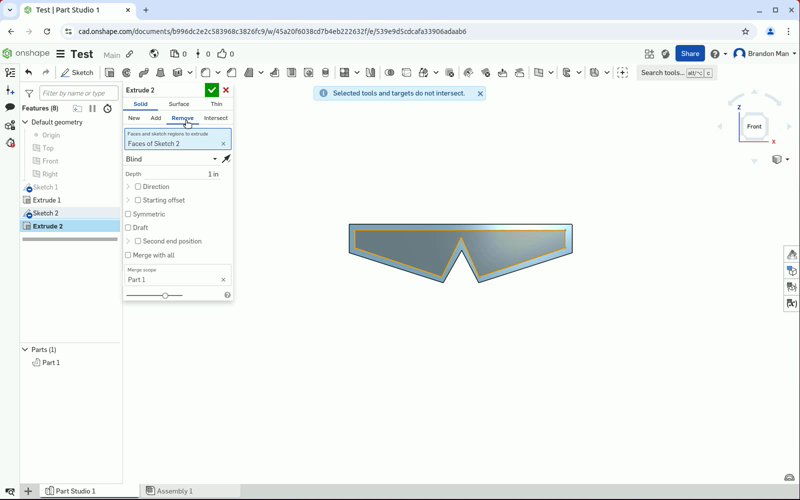
key(tab, 4)
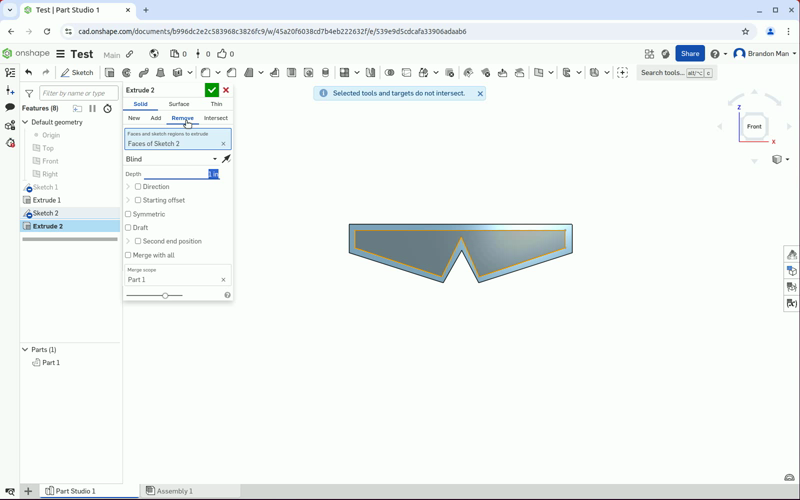
text(-30.57)
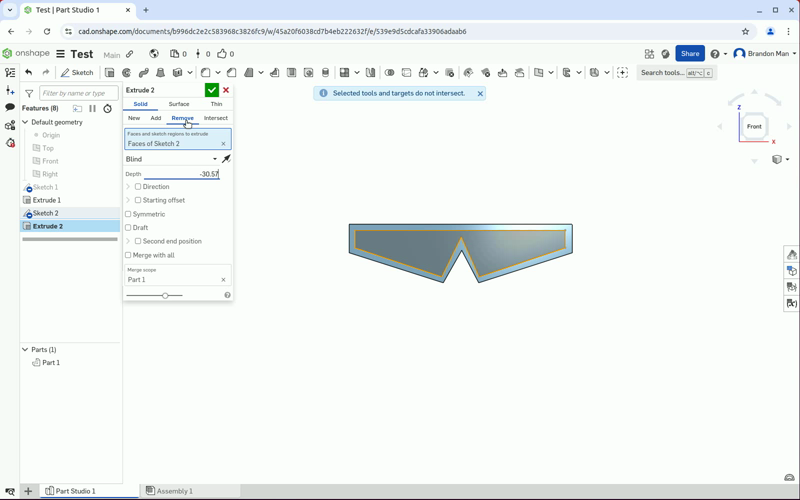
key(tab, 6)
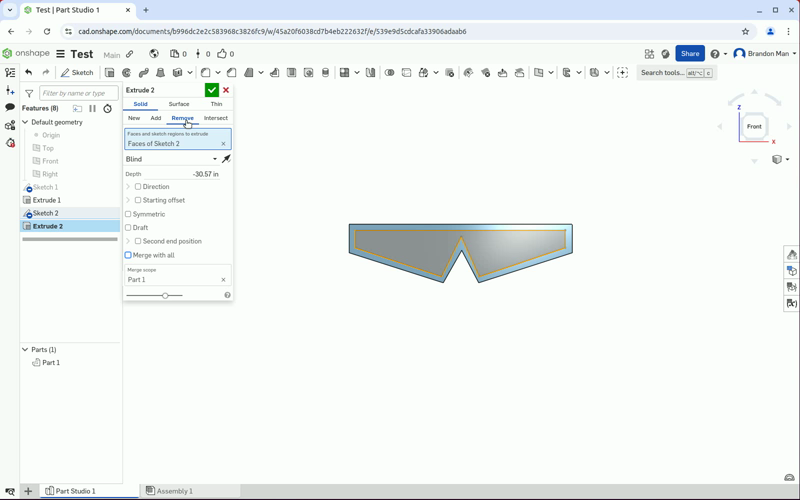
key(space)
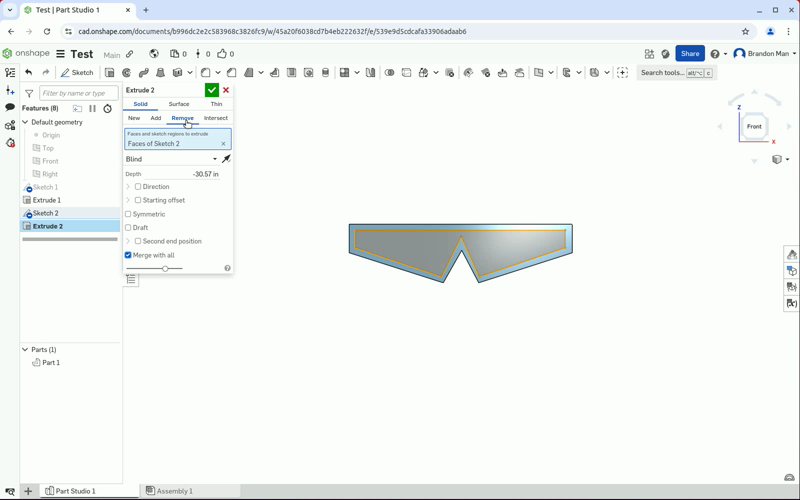
key(enter)
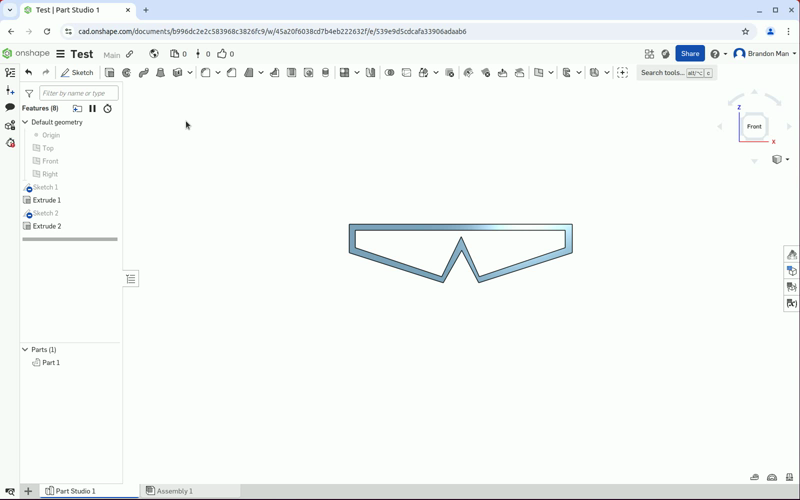
key(shift+h)
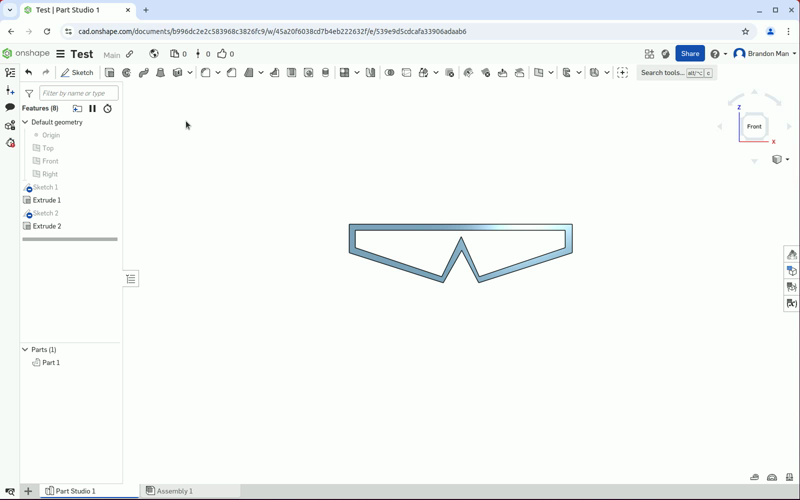
key(shift+h)
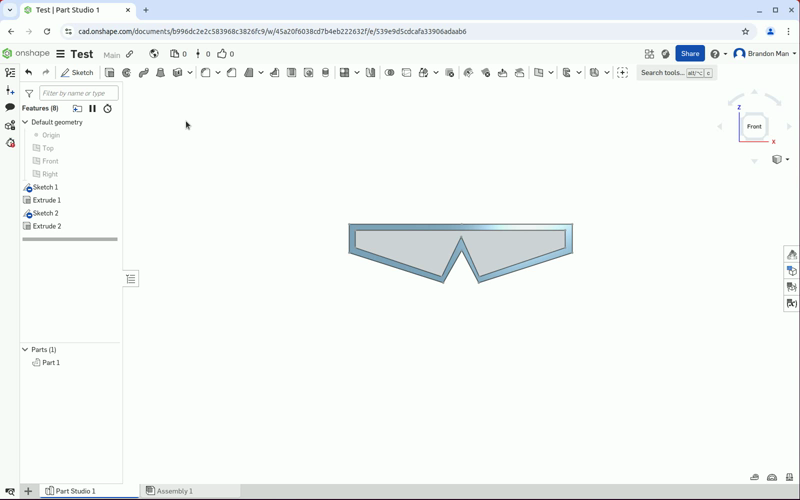
key(shift+7)
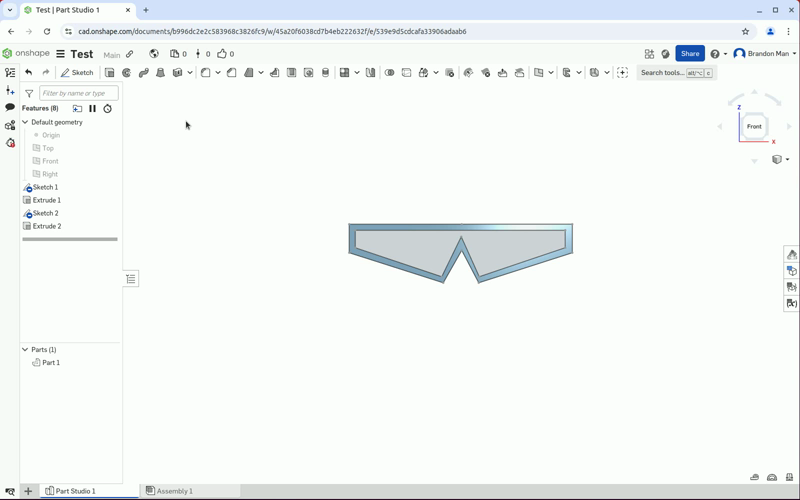
key(left, 2)
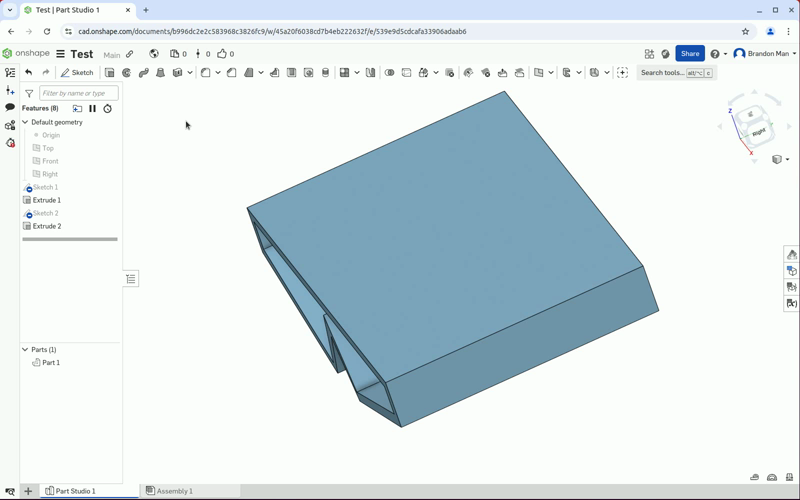
key(down, 2)
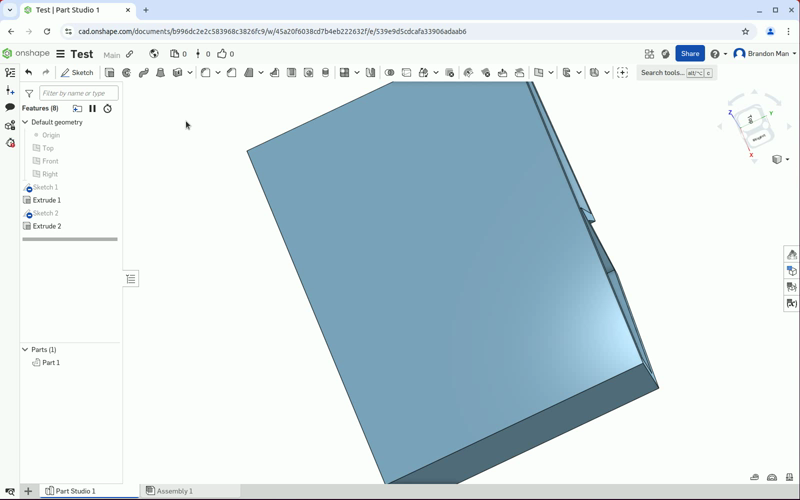
key(up, 2)
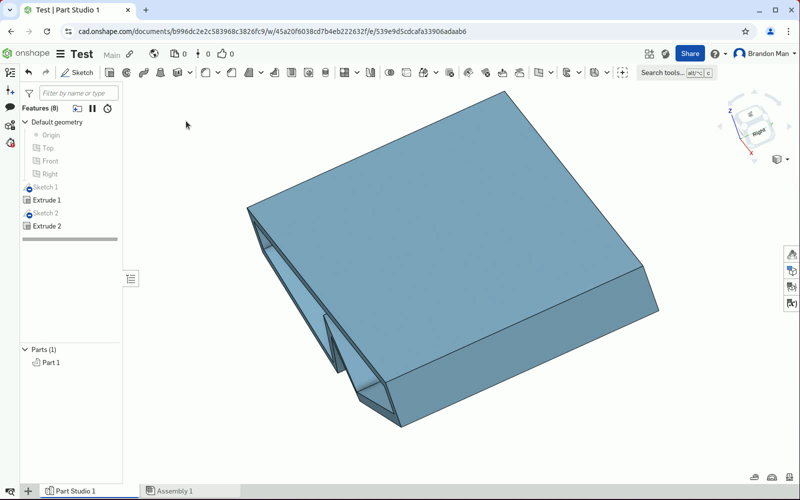
key(right, 2)
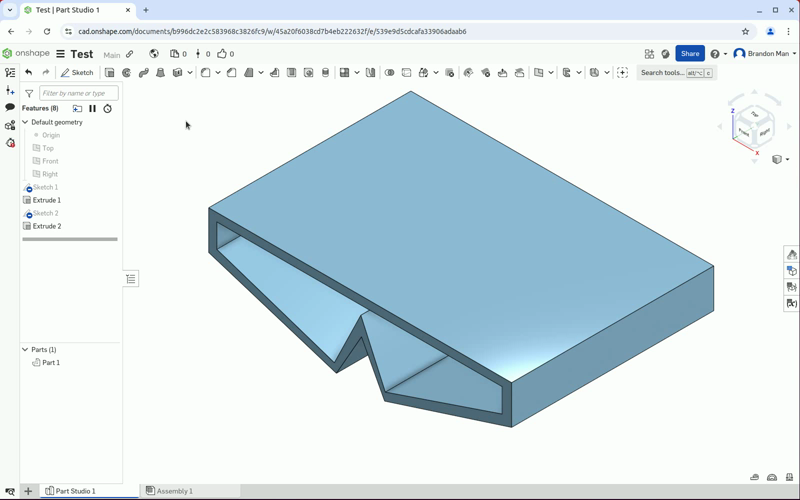
mouse_move(73, 189)
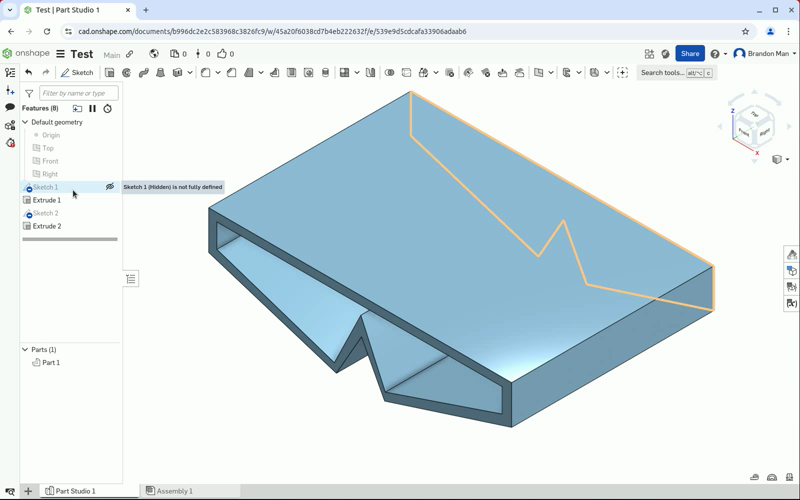
click(73, 189)